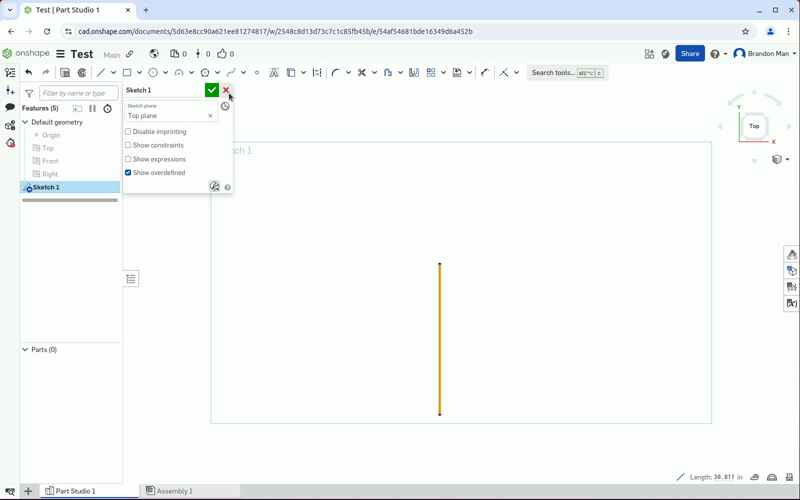
key(shift+h)
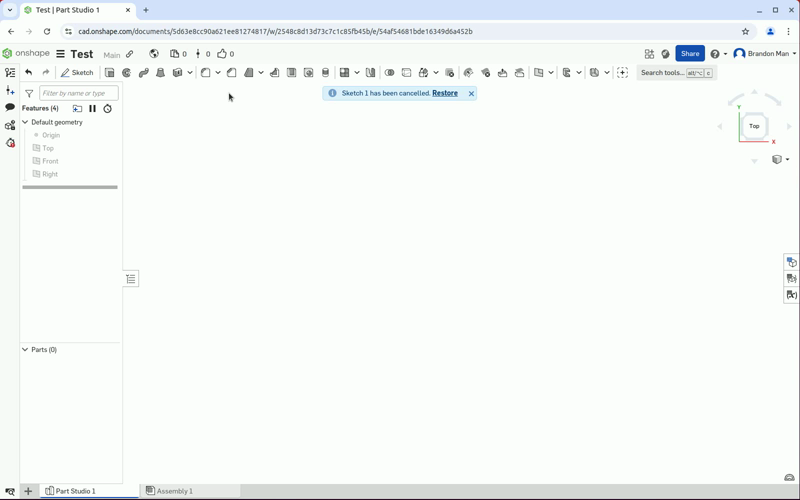
mouse_move(73, 352)
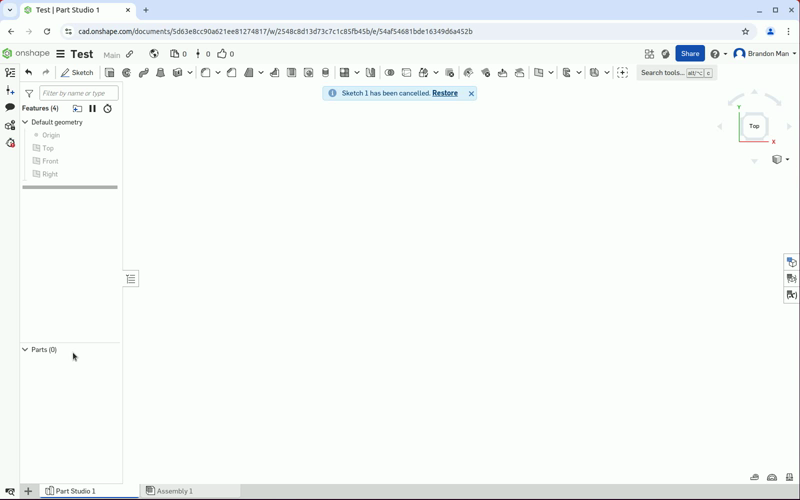
key(y)
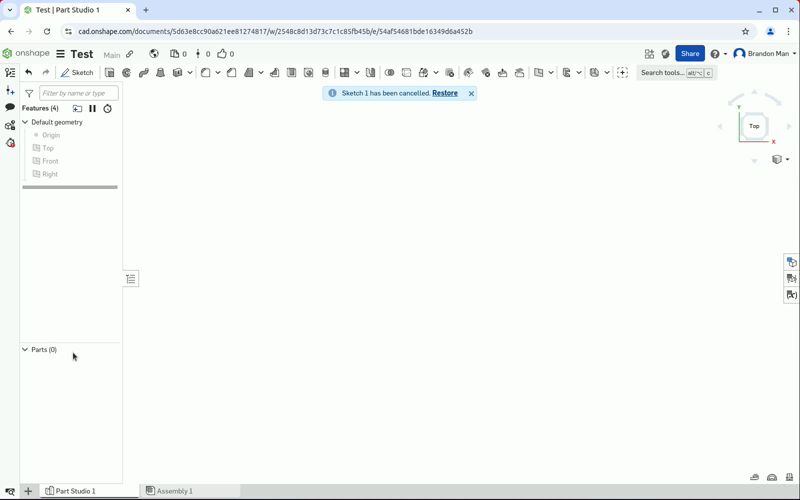
key(shift+p)
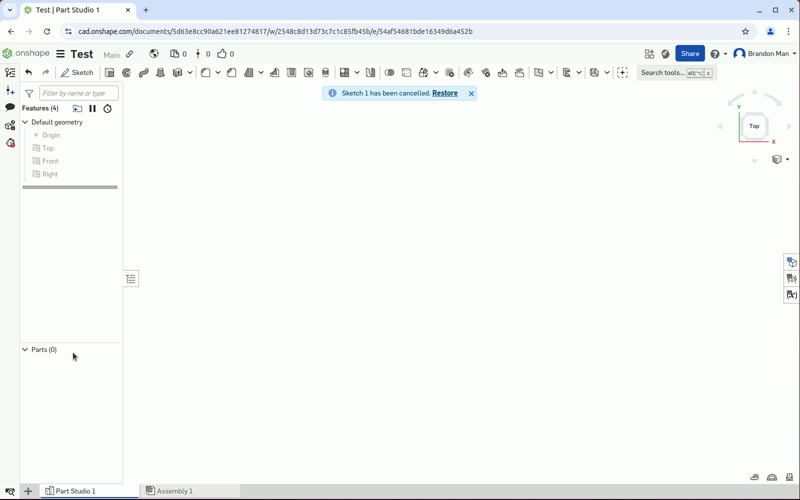
key(space)
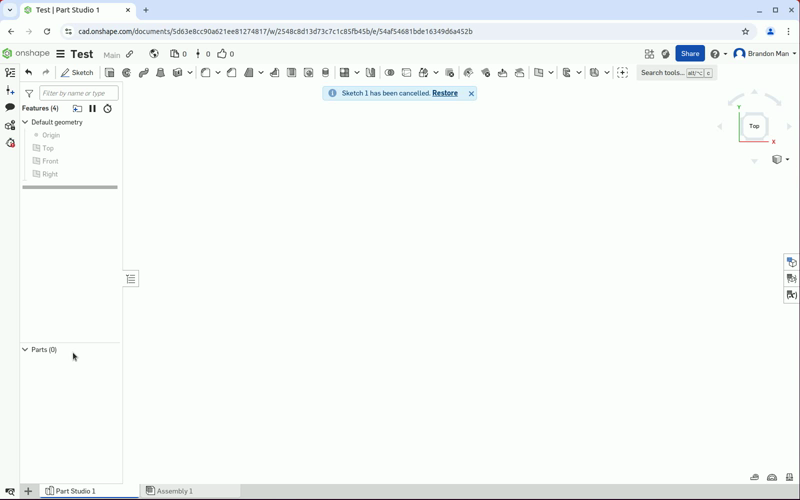
key_down(shift)
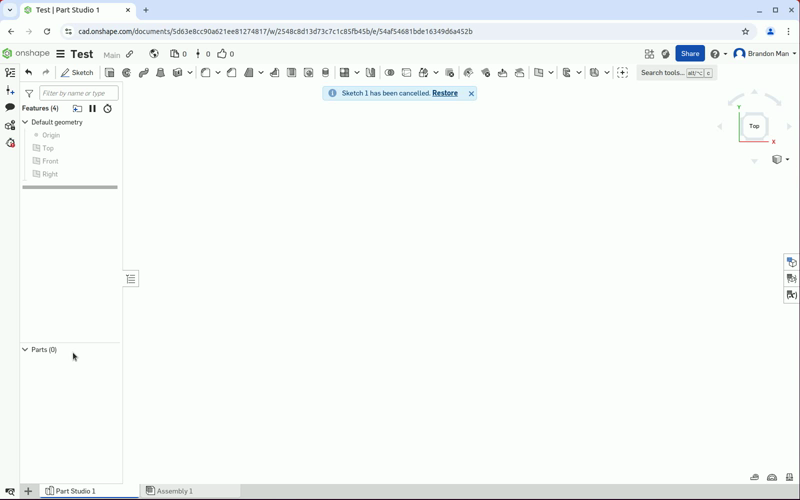
key(up)
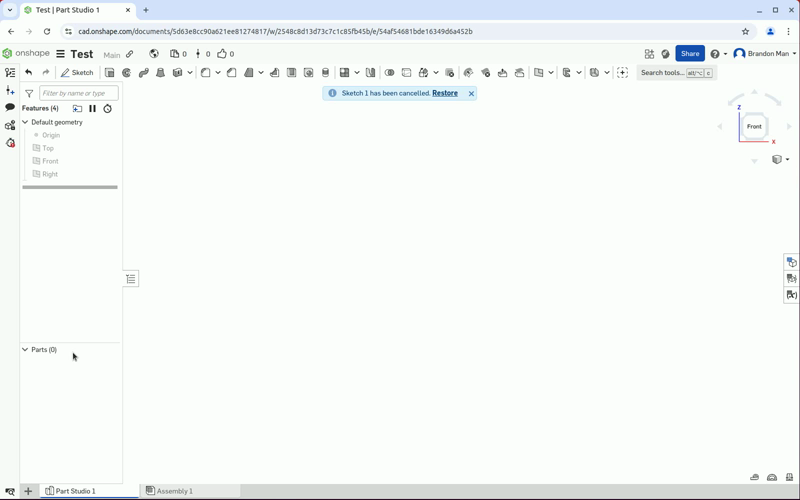
key_up(shift)
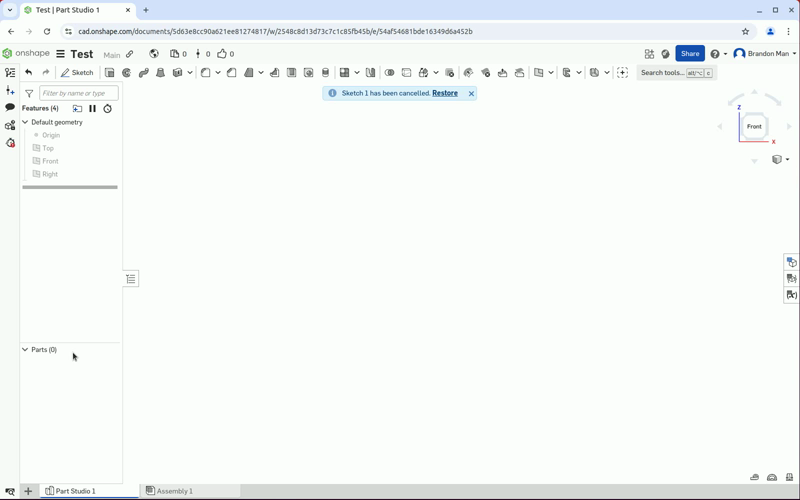
mouse_move(73, 352)
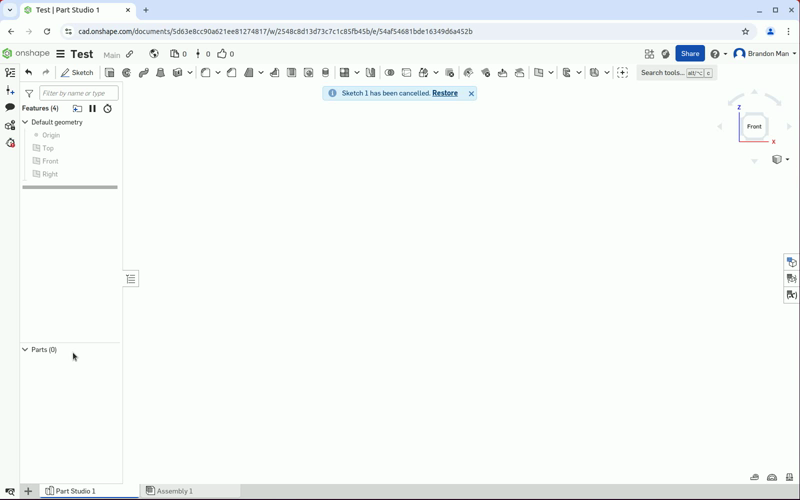
key(shift+y)
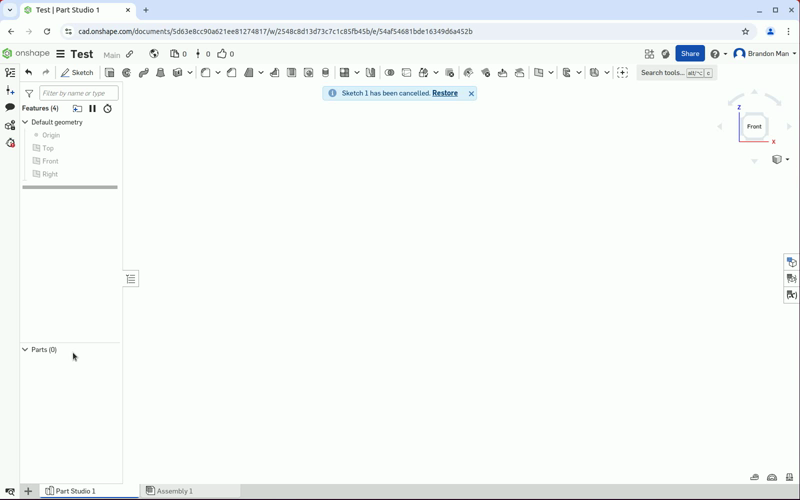
key(shift+s)
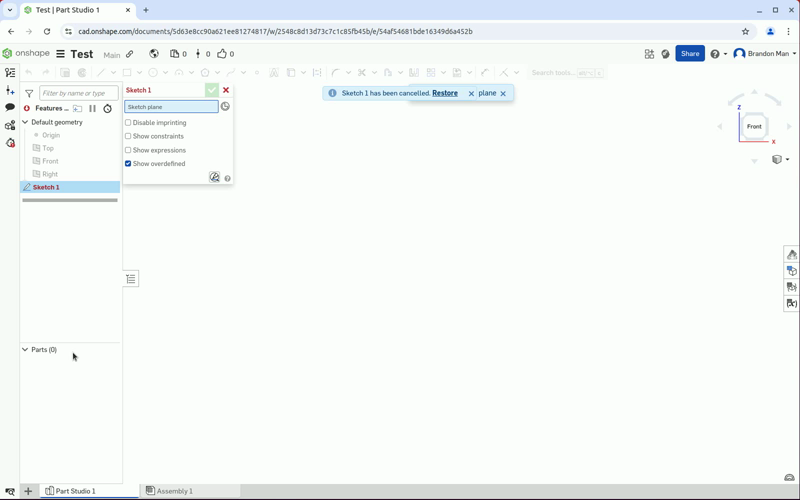
mouse_move(73, 163)
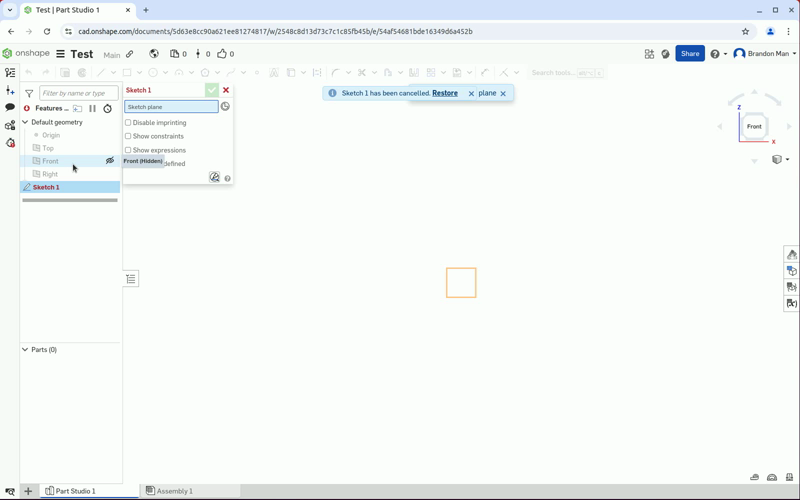
click(73, 163)
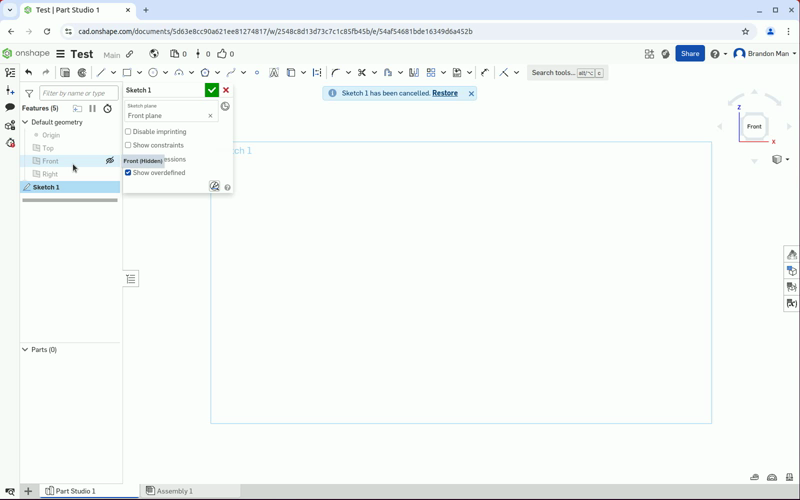
mouse_move(73, 352)
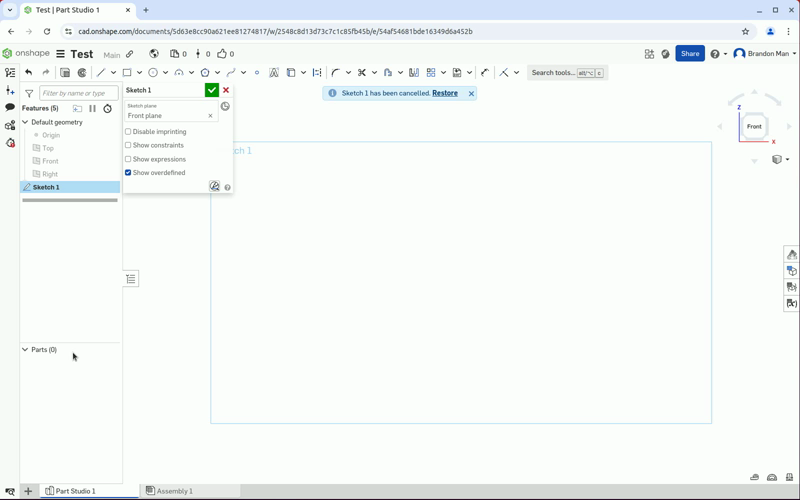
key(y)
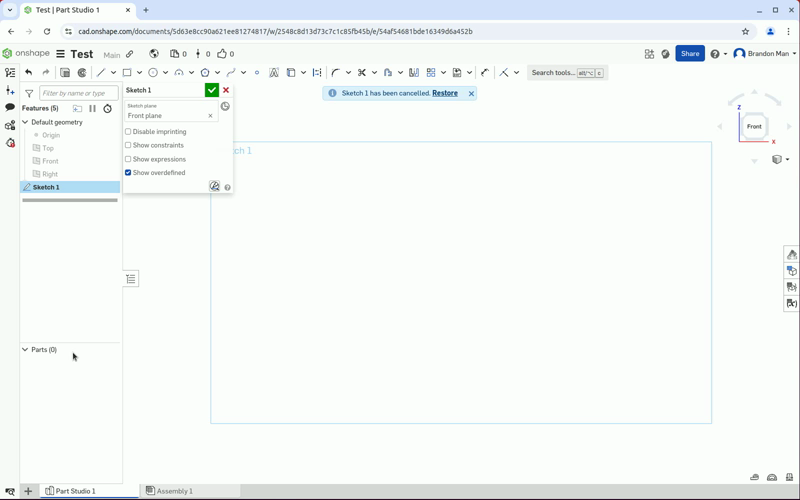
key(l)
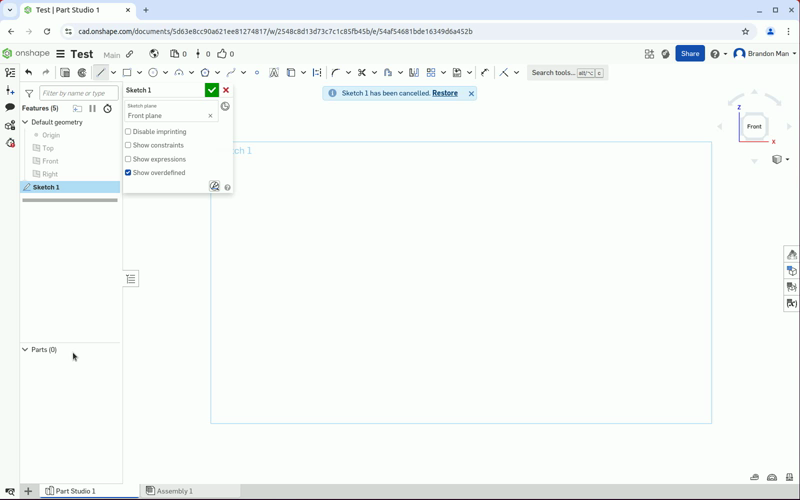
key_down(shift)
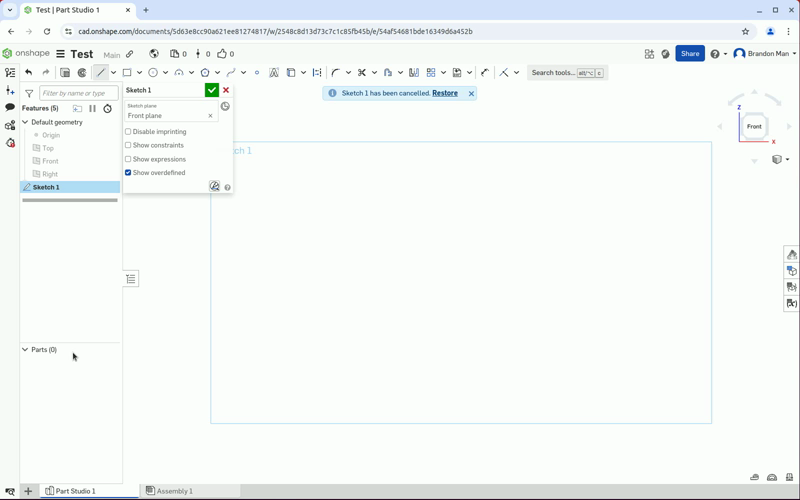
mouse_move(436, 255)
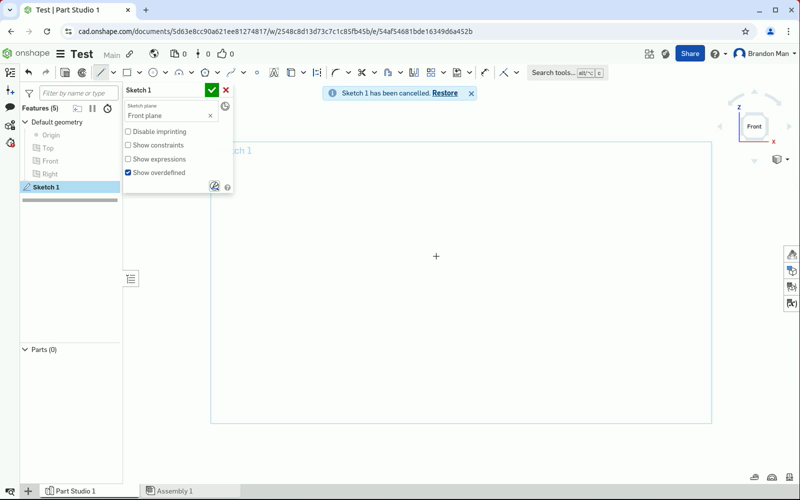
click(436, 255)
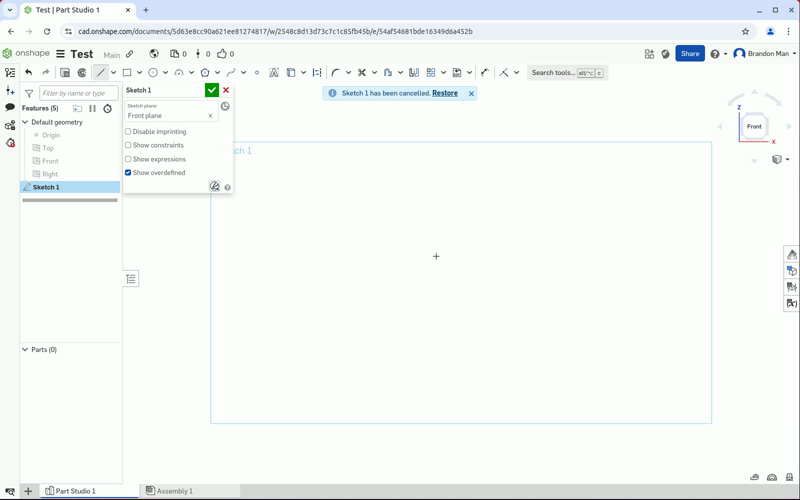
key_up(shift)
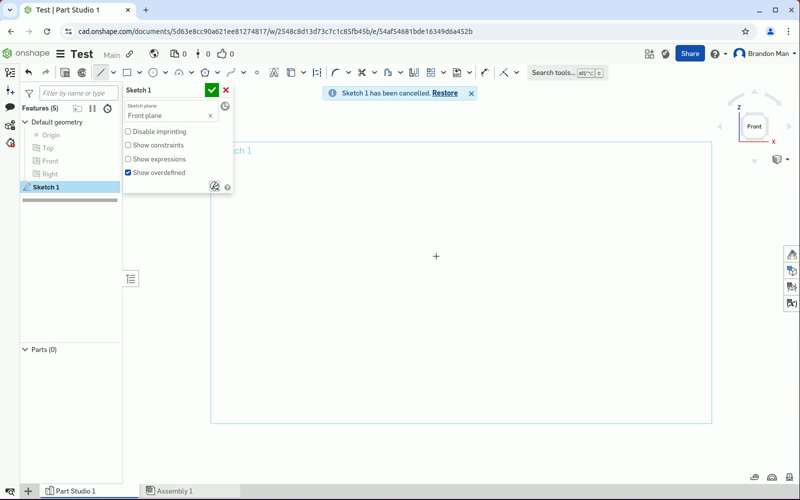
key_down(shift)
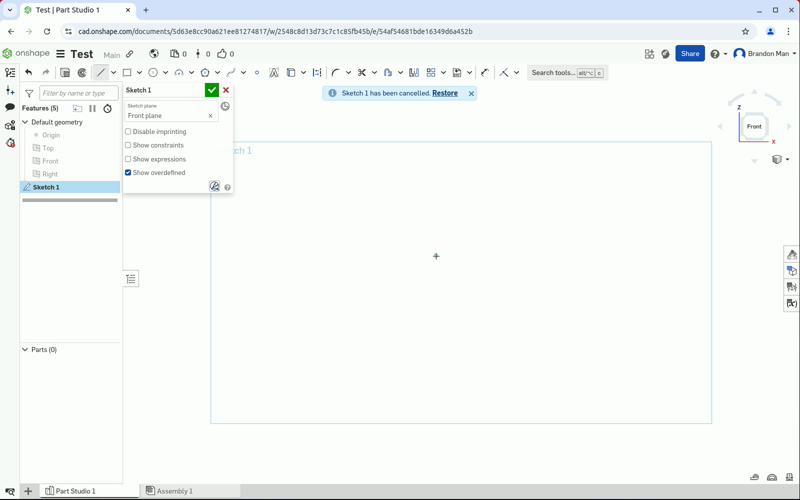
mouse_move(466, 255)
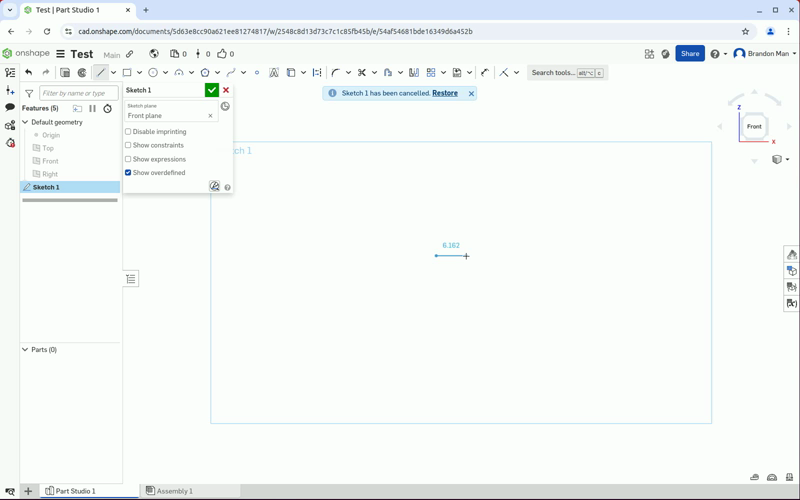
mouse_move(452, 255)
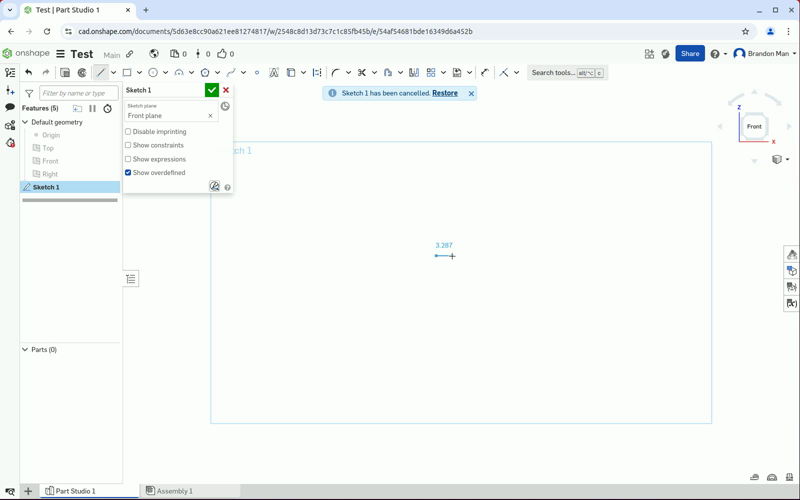
click(452, 255)
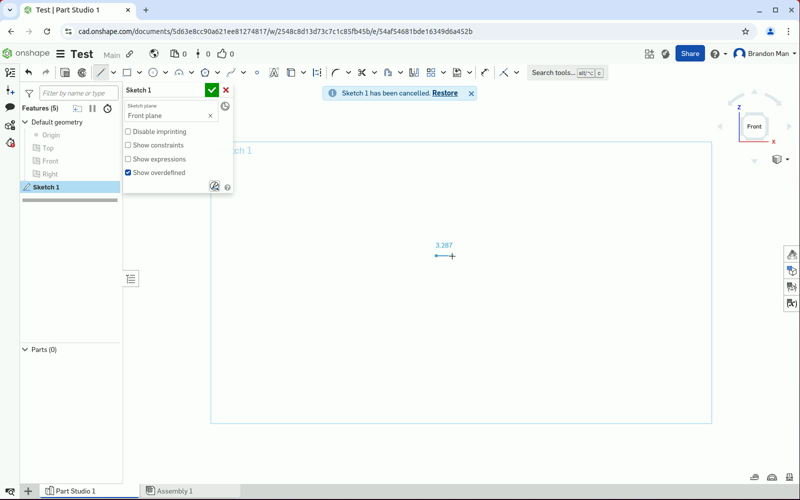
key_up(shift)
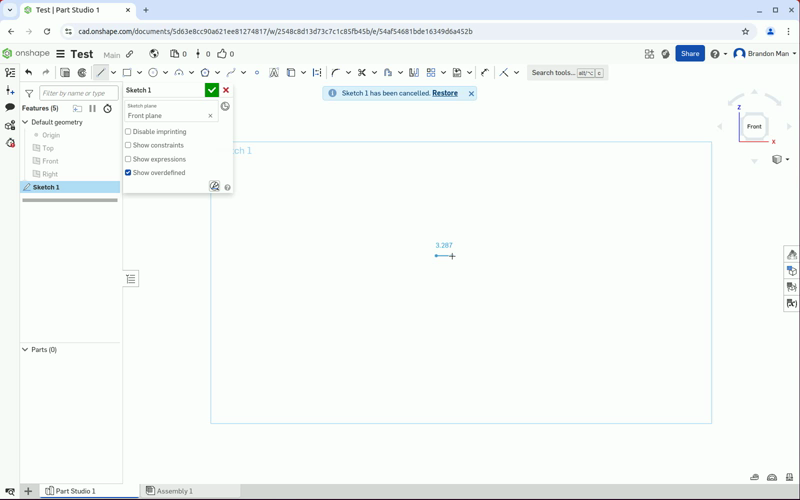
key_down(shift)
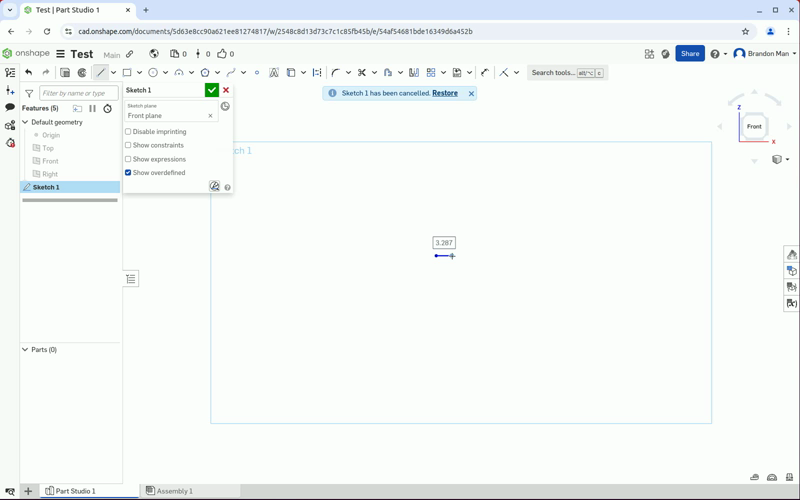
mouse_move(482, 255)
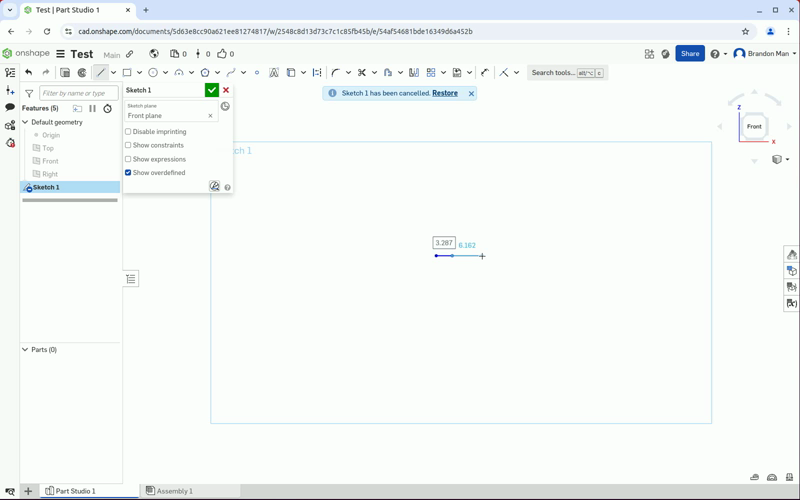
mouse_move(452, 202)
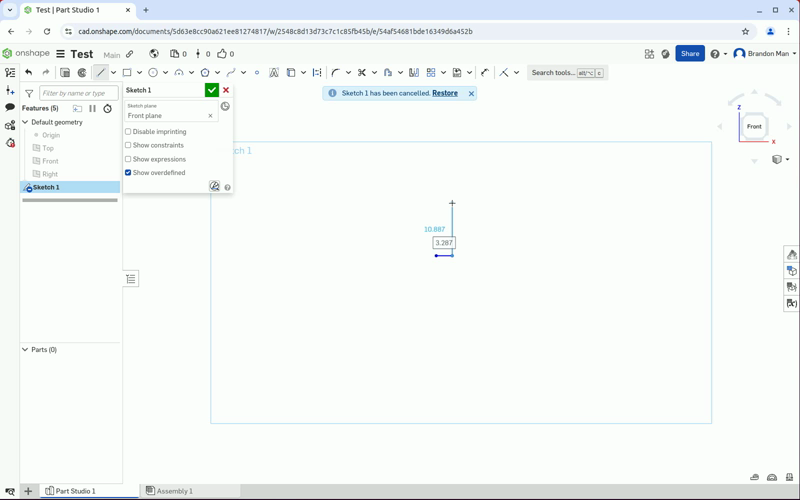
click(452, 202)
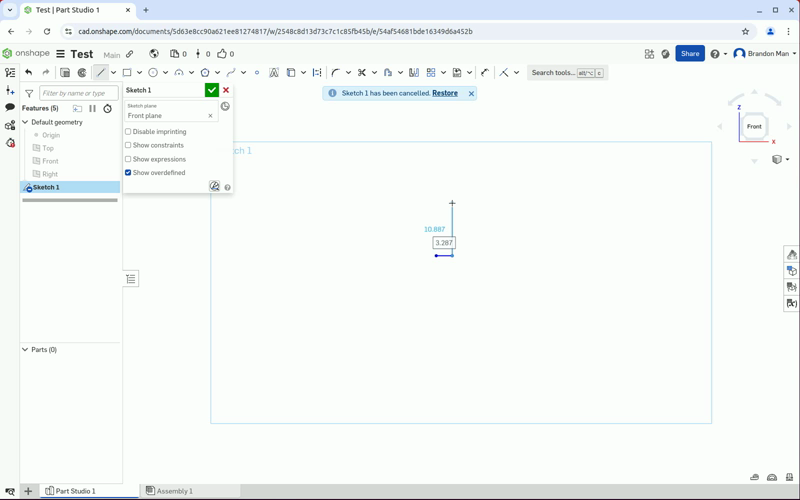
key_up(shift)
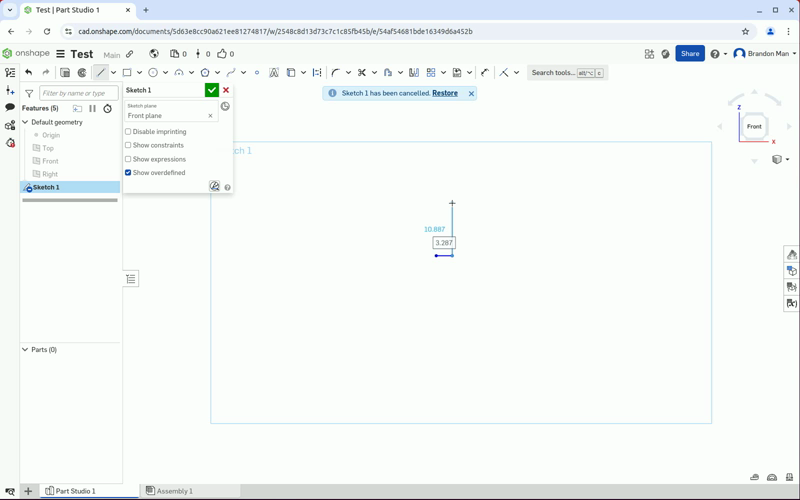
key_down(shift)
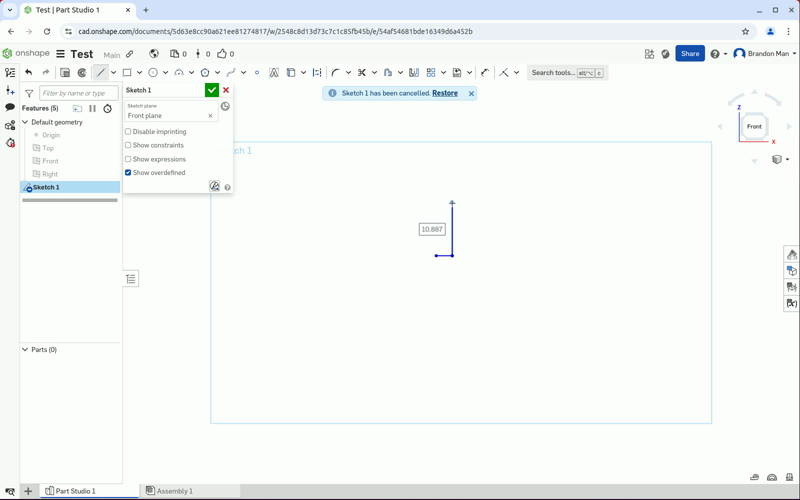
mouse_move(482, 202)
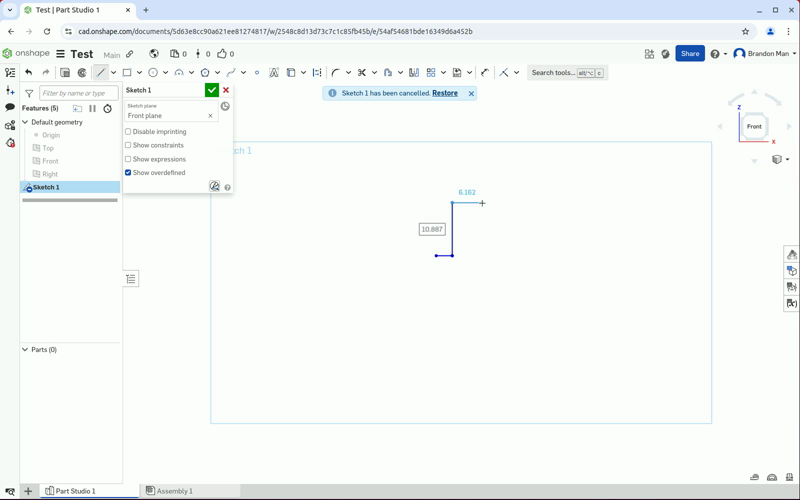
mouse_move(436, 202)
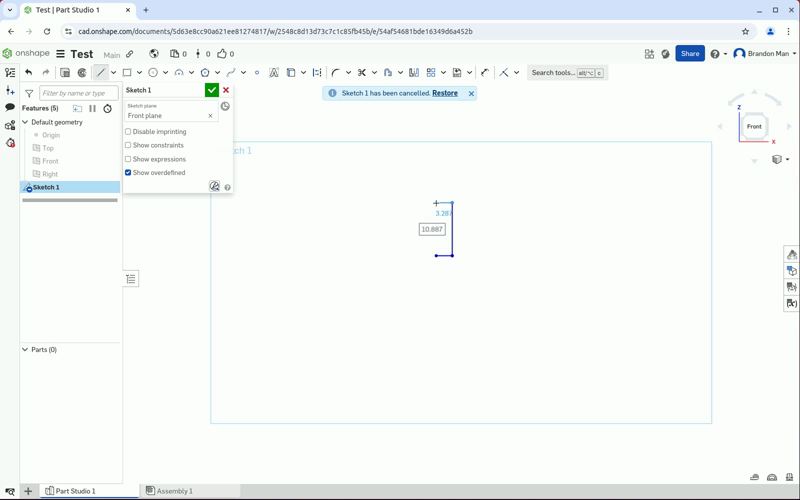
click(436, 202)
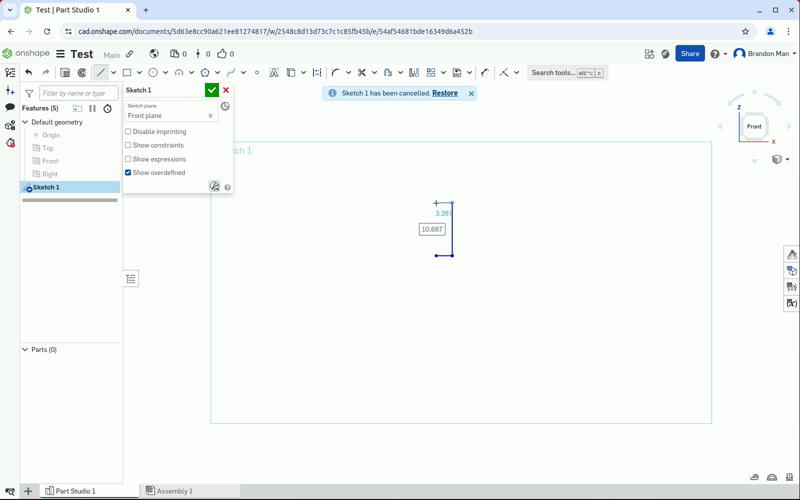
key_up(shift)
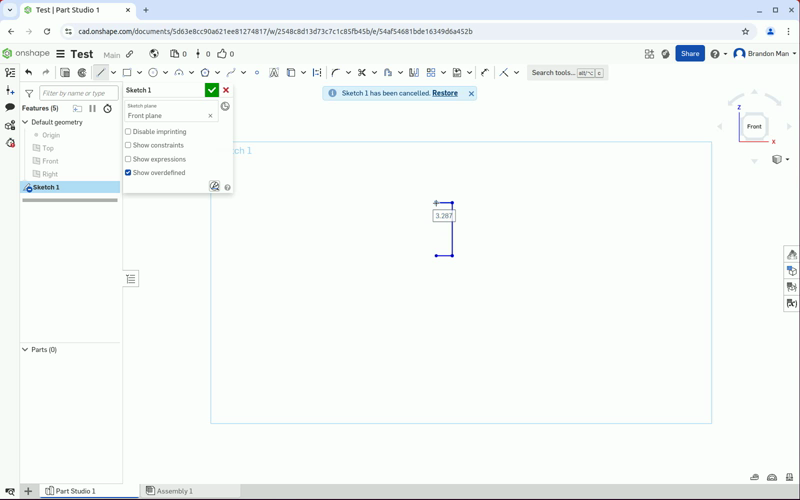
mouse_move(466, 202)
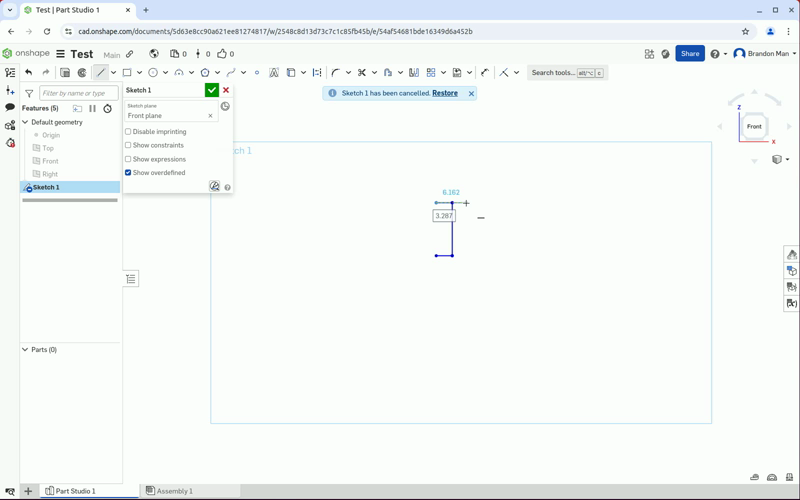
key_down(shift)
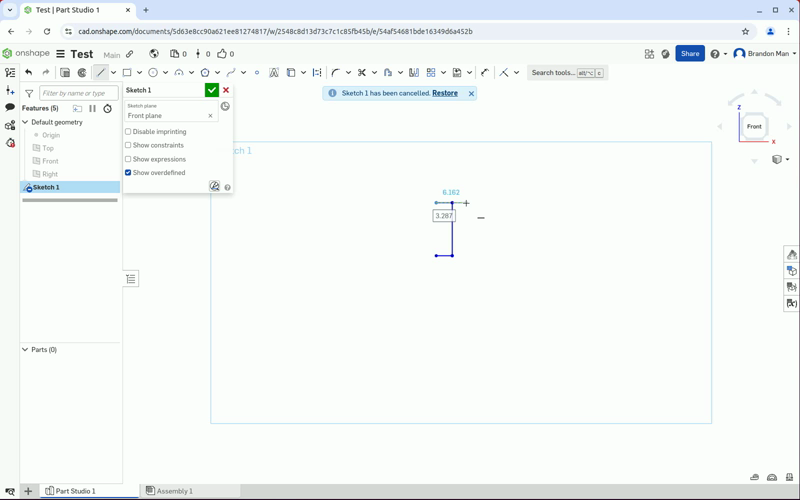
mouse_move(436, 255)
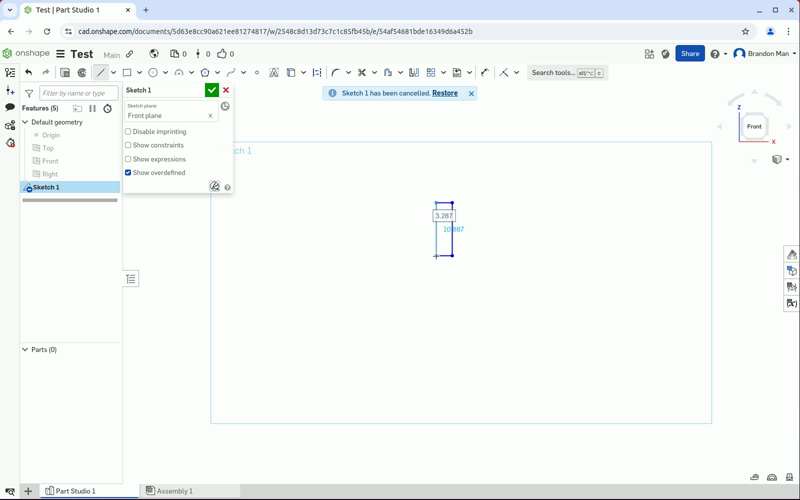
key_up(shift)
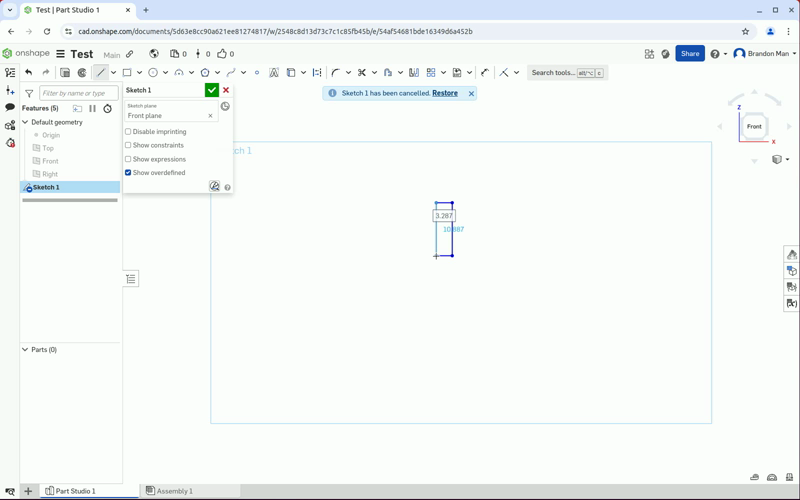
click(436, 255)
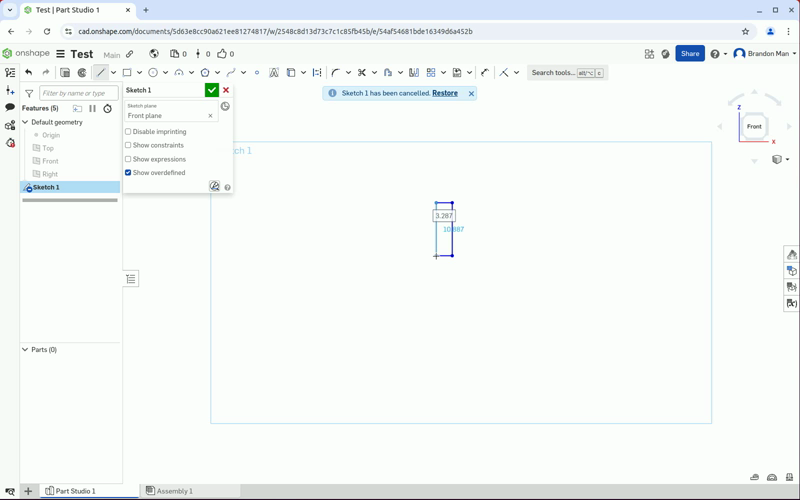
key(esc)
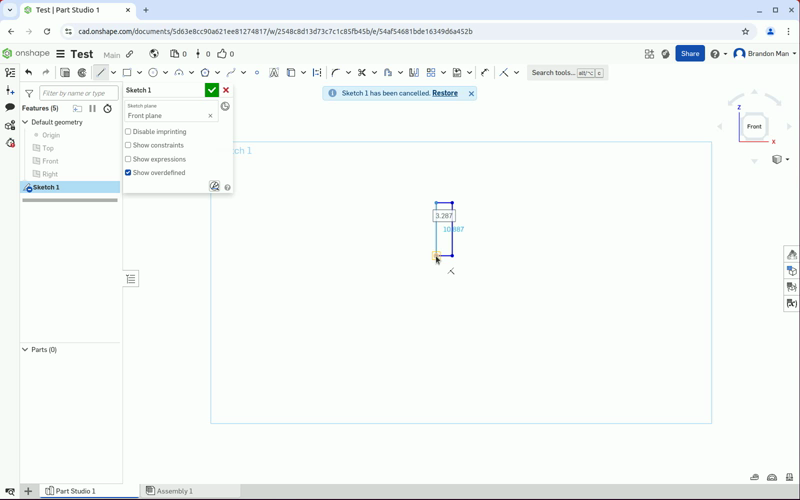
mouse_move(436, 206)
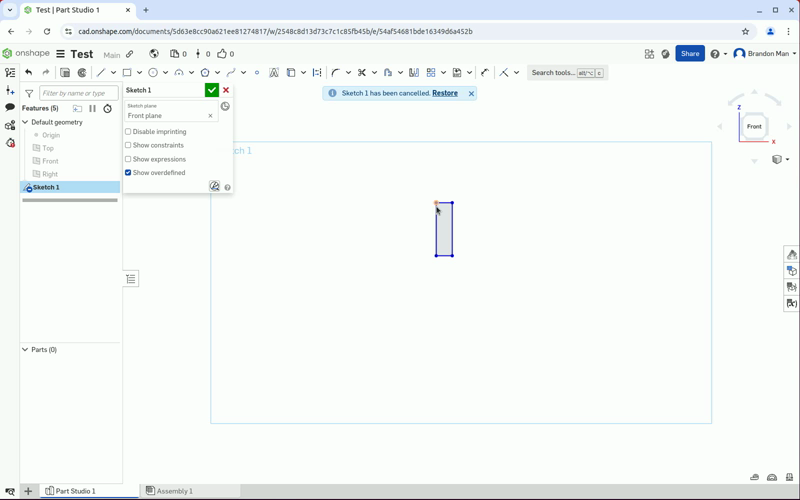
scroll(6)
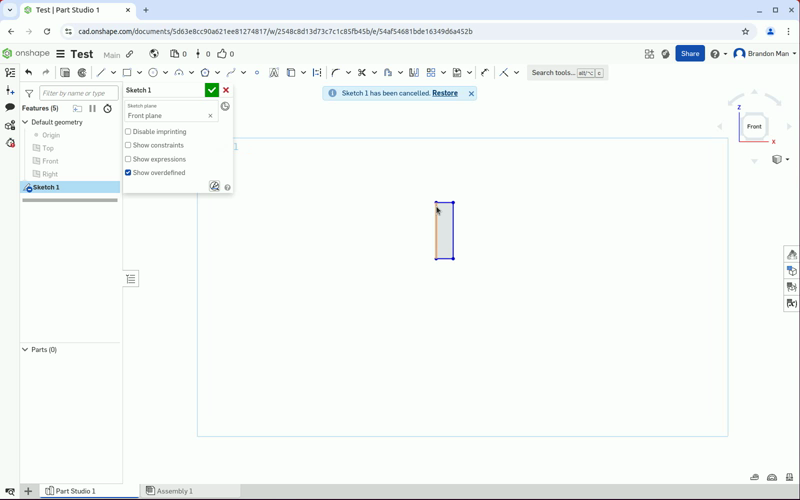
scroll(6)
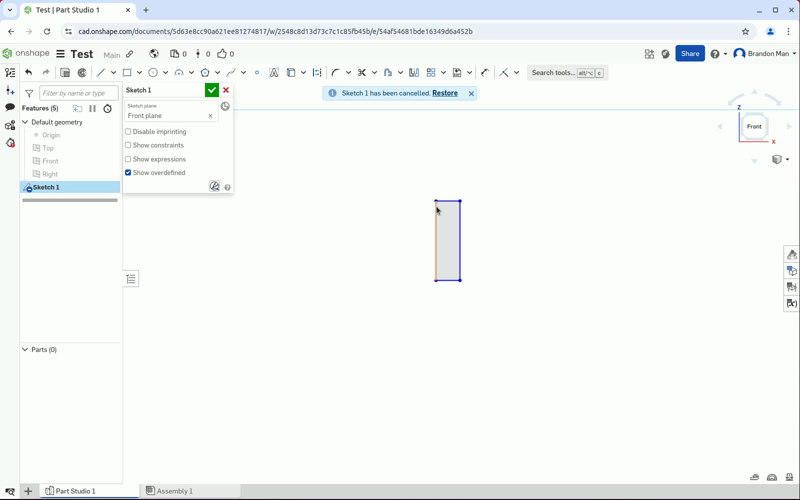
scroll(6)
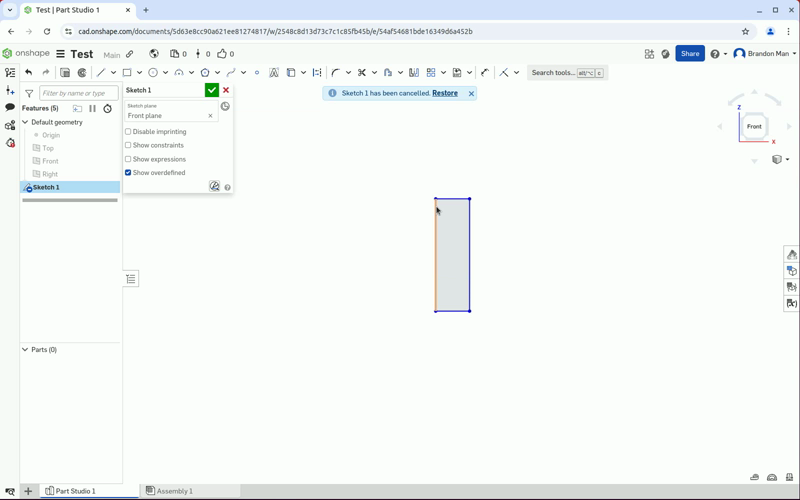
scroll(6)
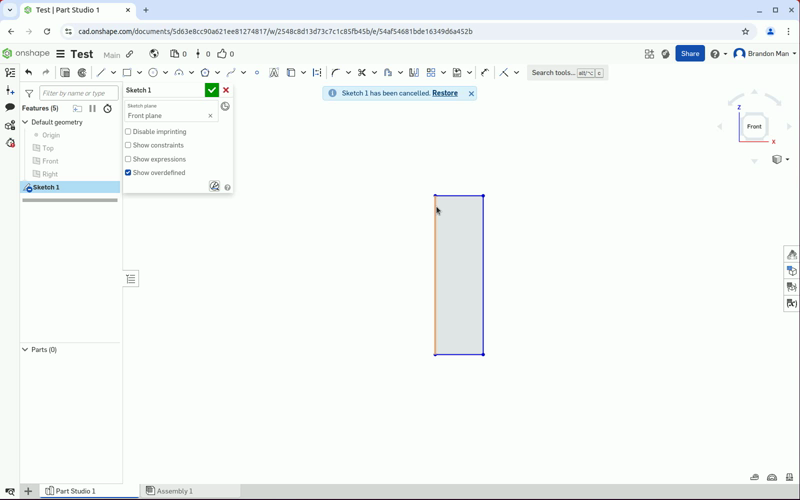
scroll(6)
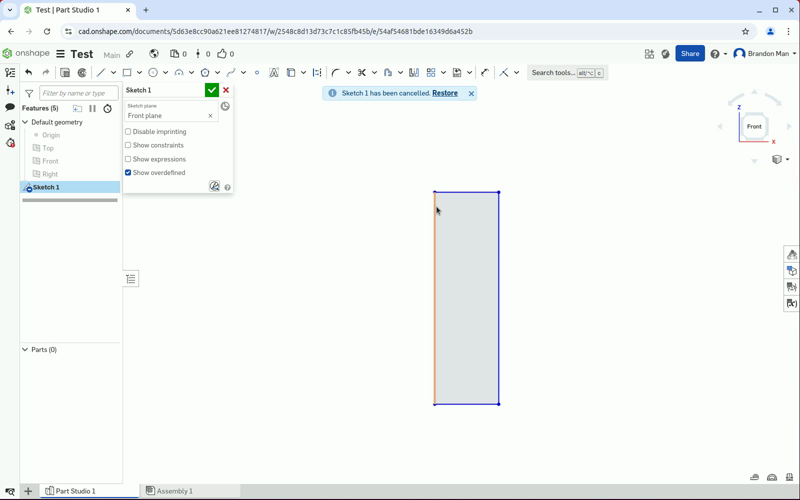
scroll(6)
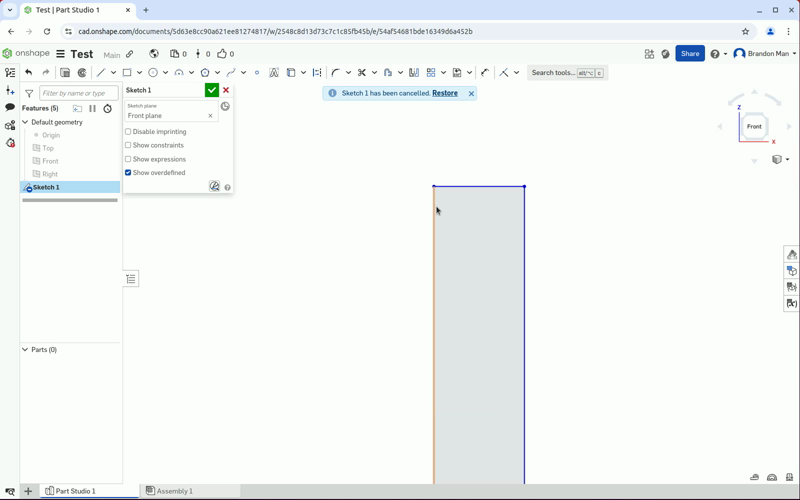
scroll(6)
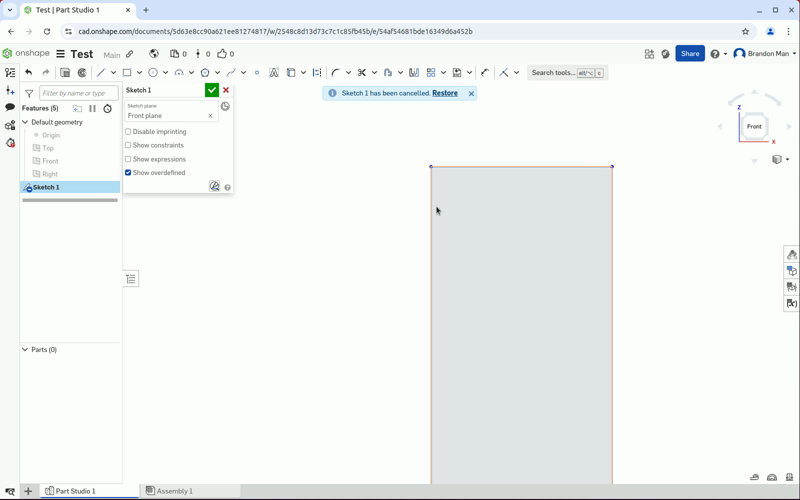
click(436, 206)
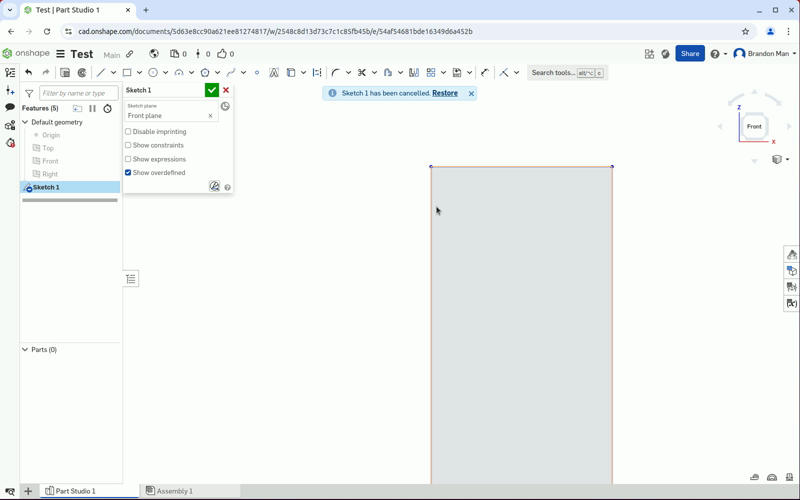
scroll(-6)
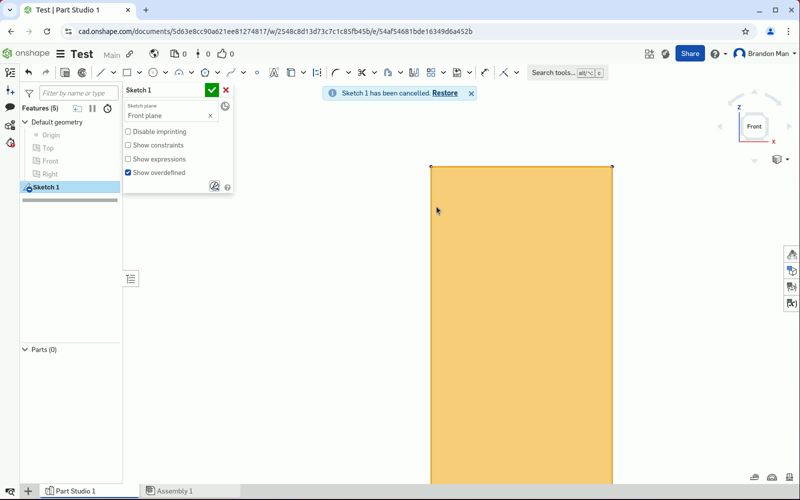
scroll(-6)
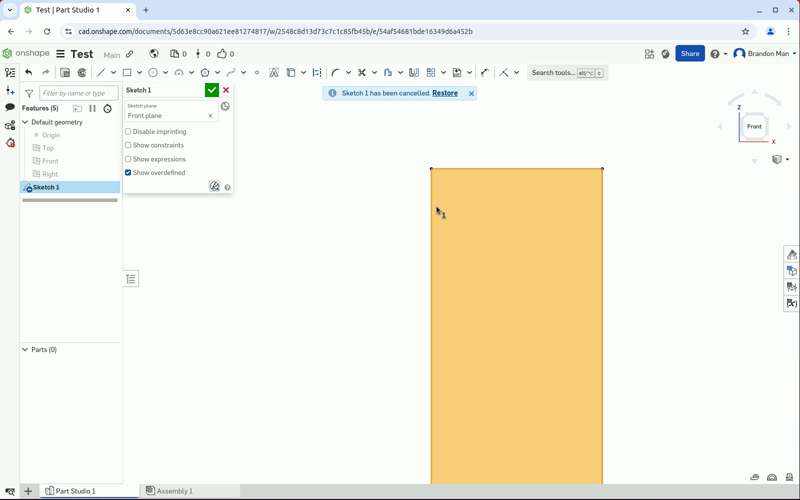
scroll(-6)
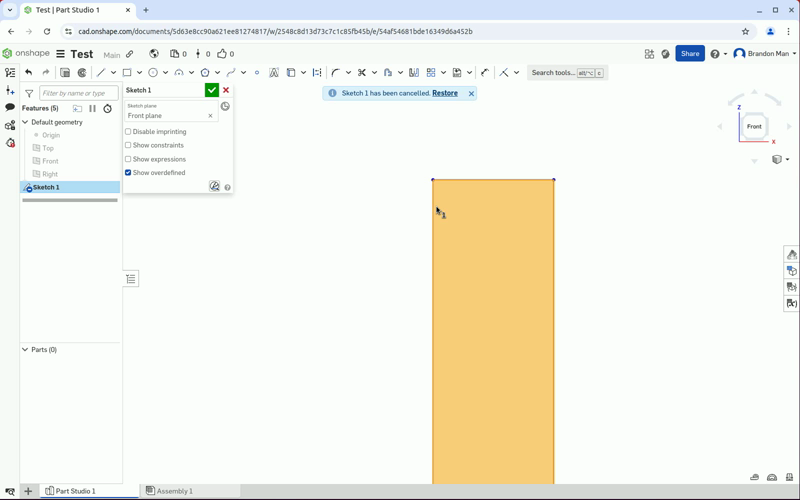
scroll(-6)
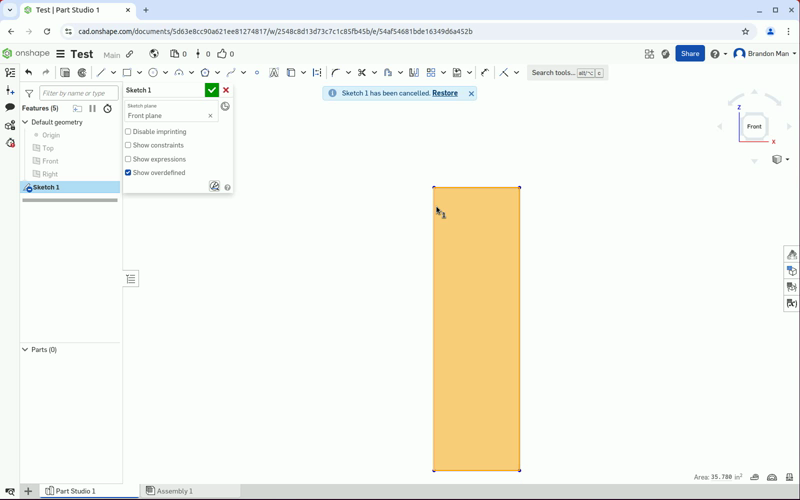
scroll(-6)
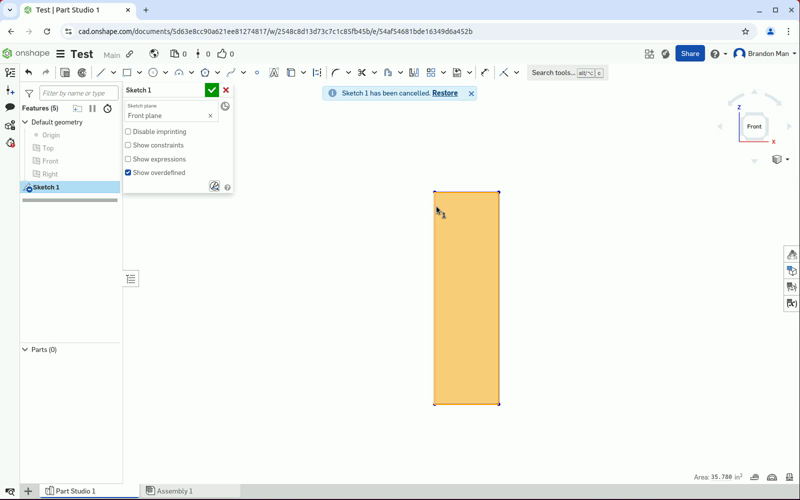
scroll(-6)
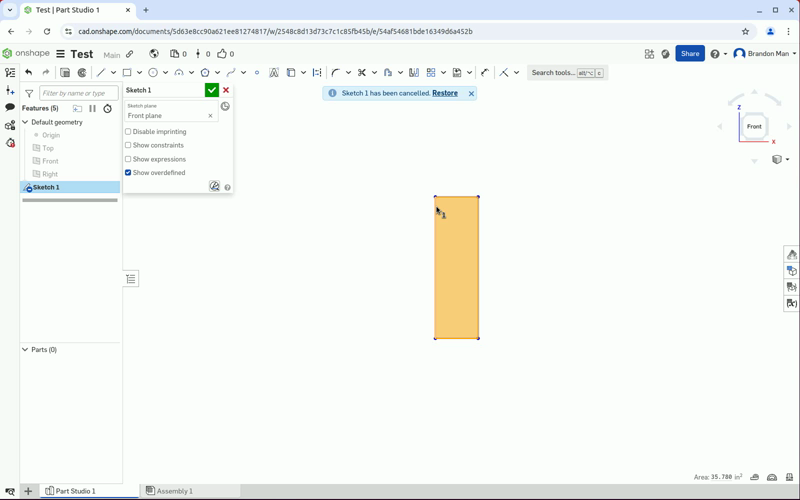
scroll(-6)
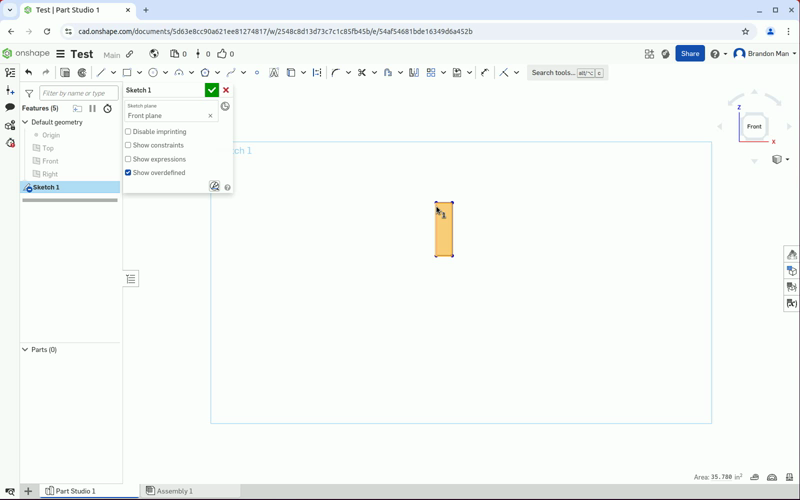
mouse_move(73, 352)
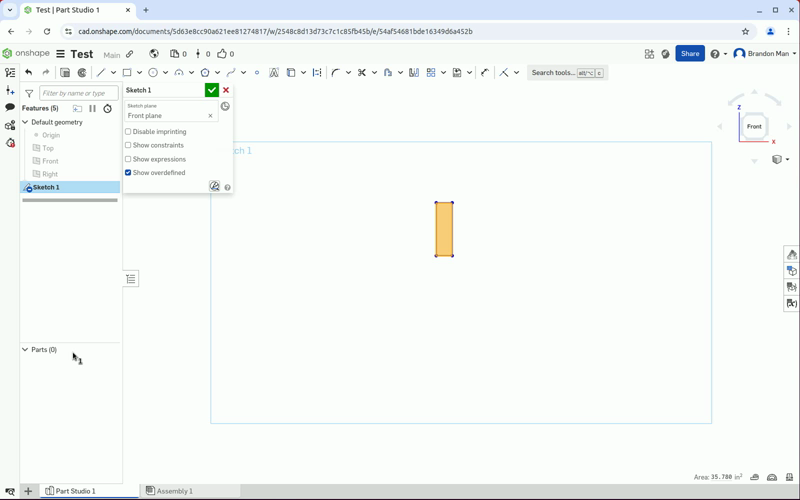
key(shift+y)
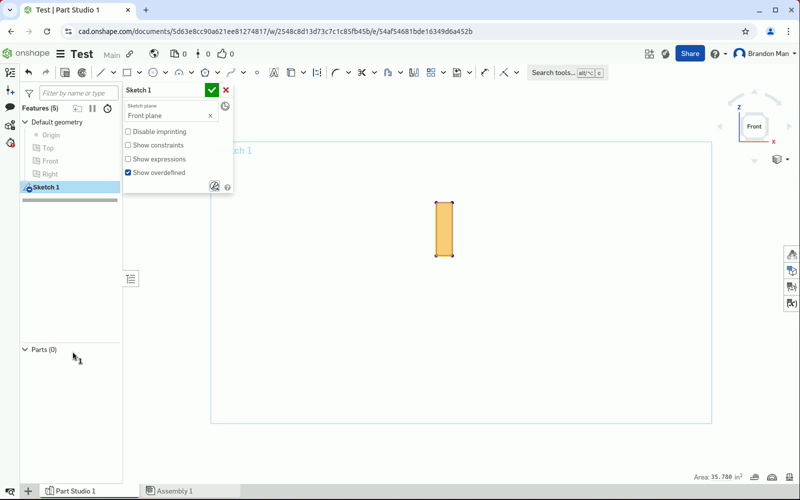
key(shift+e)
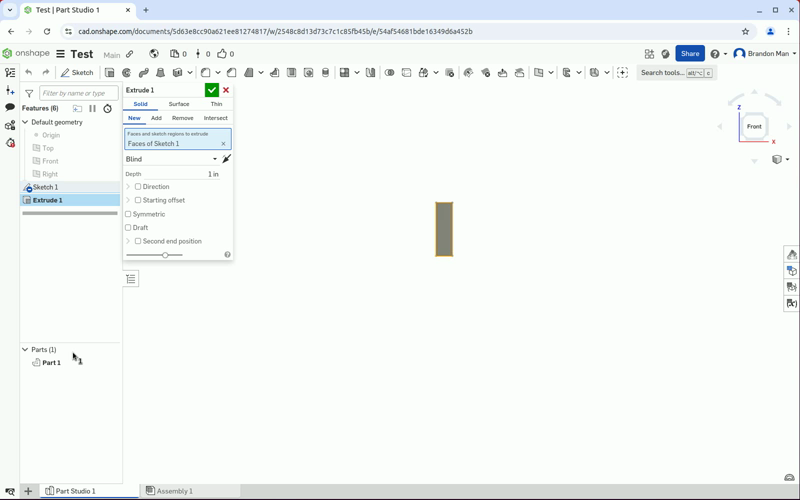
mouse_move(143, 106)
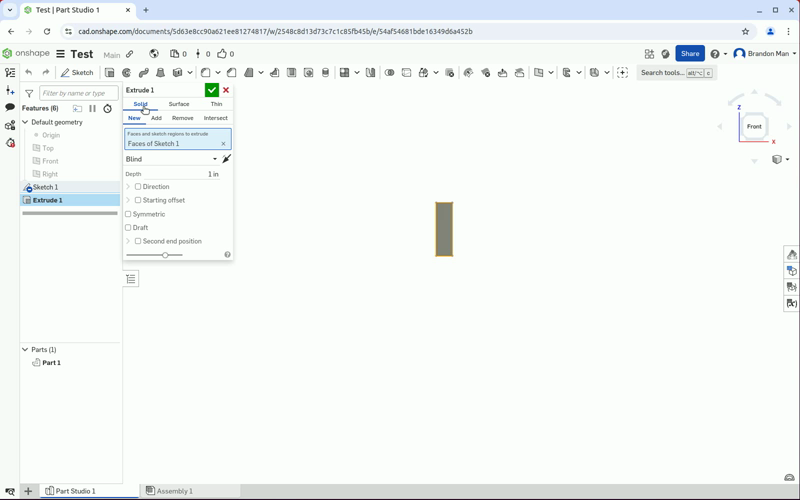
click(143, 106)
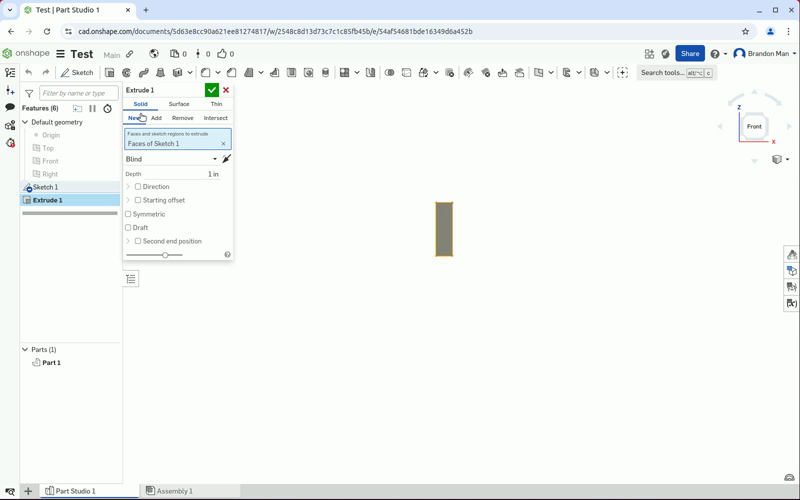
mouse_move(137, 120)
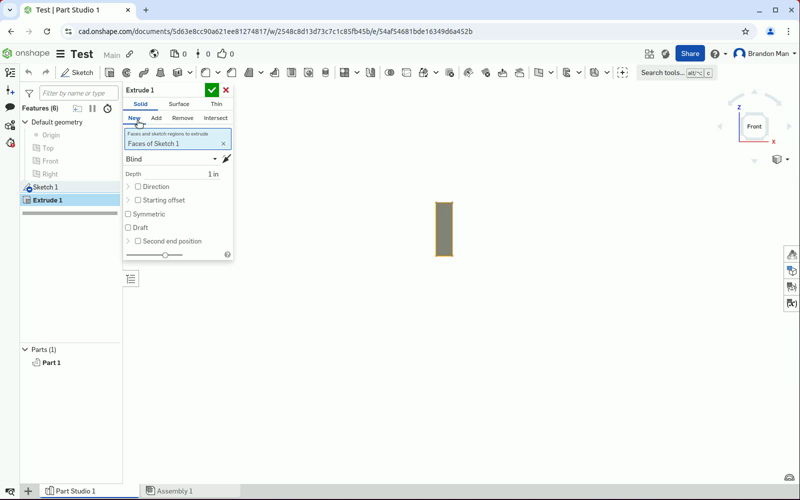
click(137, 120)
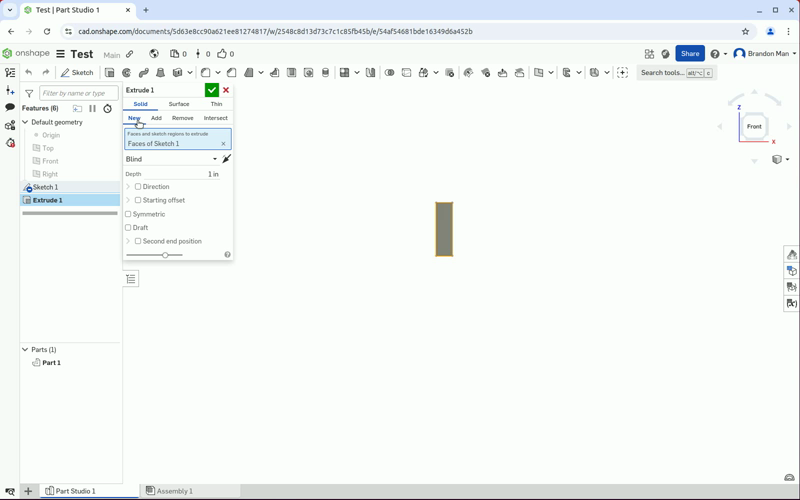
key(tab, 4)
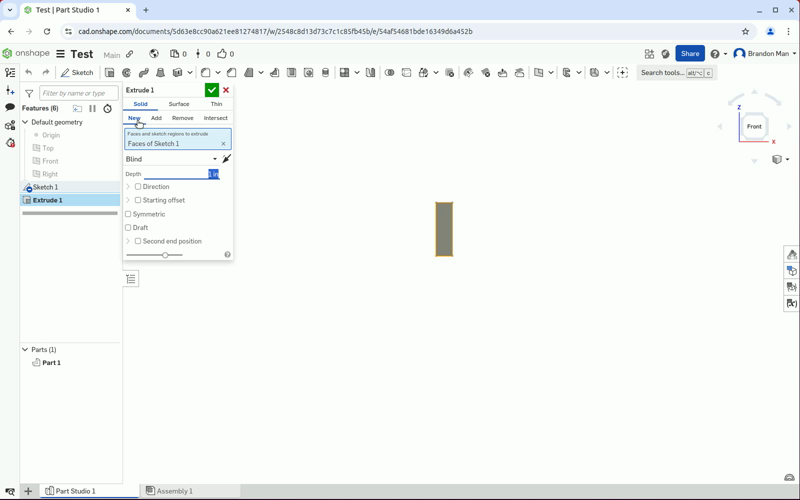
text(23.108)
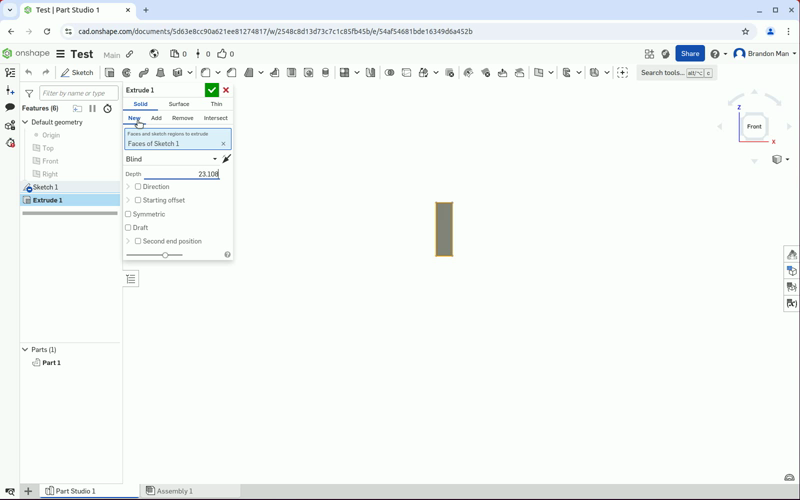
key(enter)
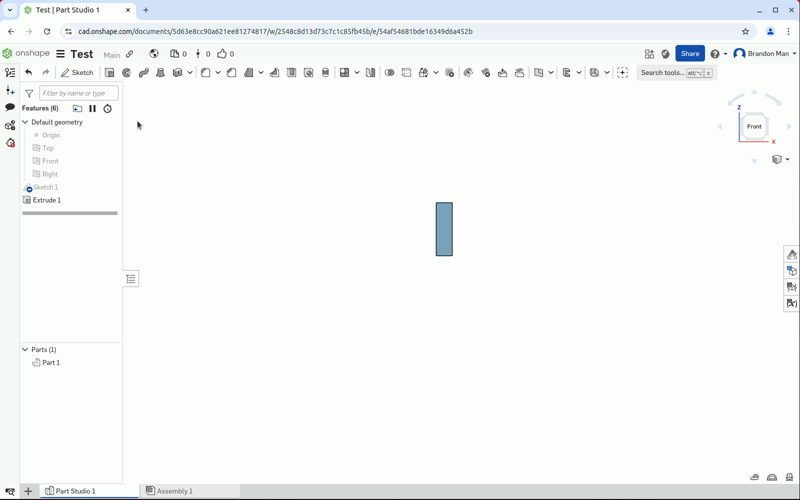
key(shift+h)
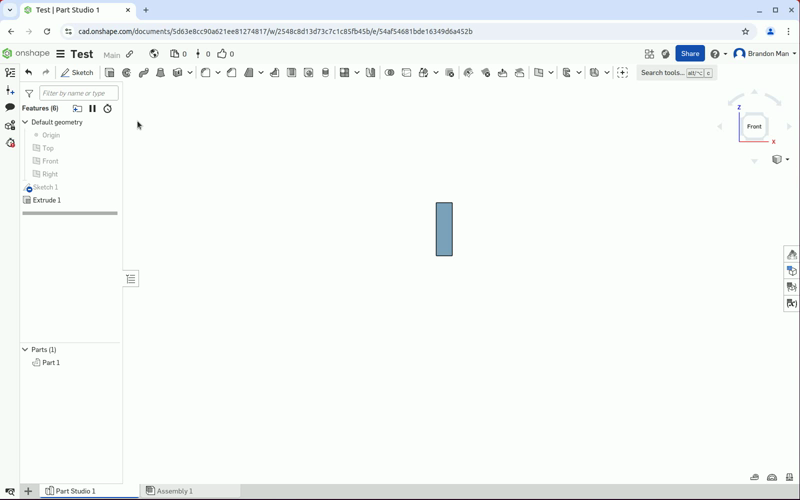
key(shift+h)
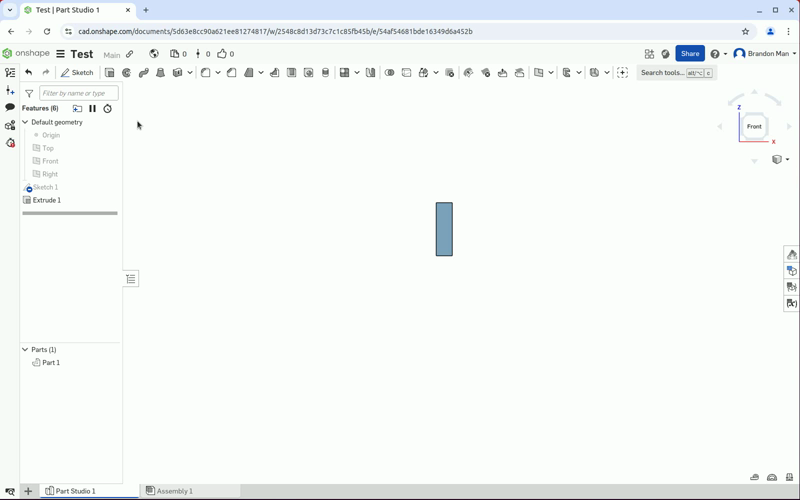
mouse_move(73, 189)
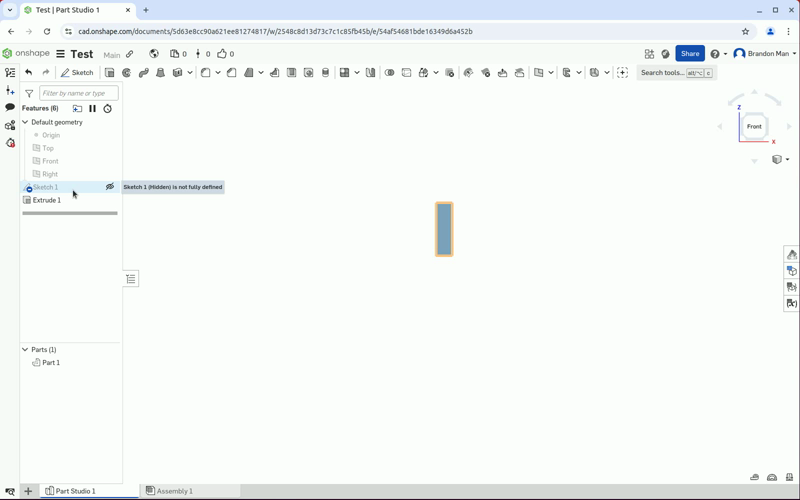
click(73, 189)
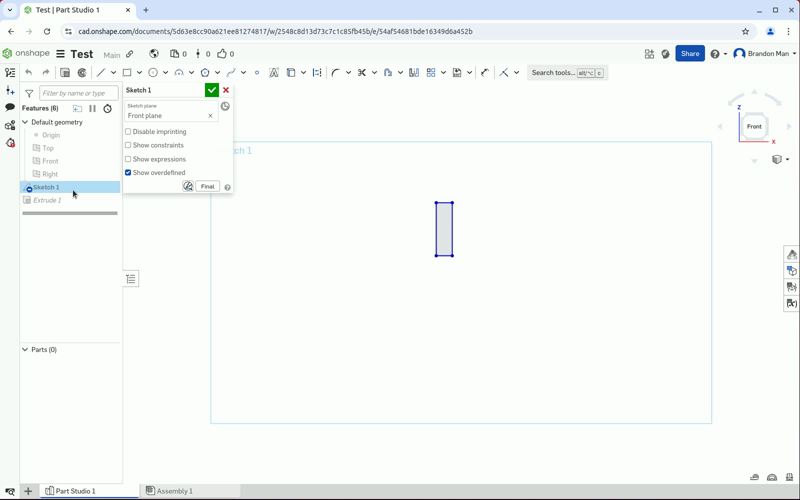
mouse_move(229, 92)
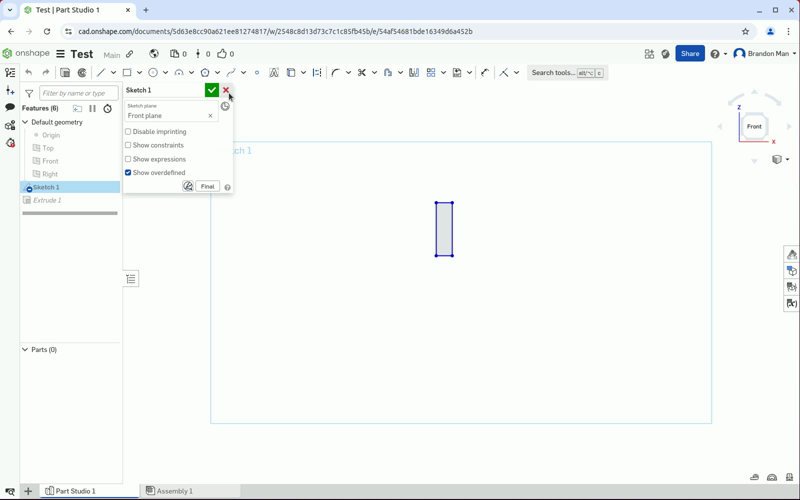
click(229, 92)
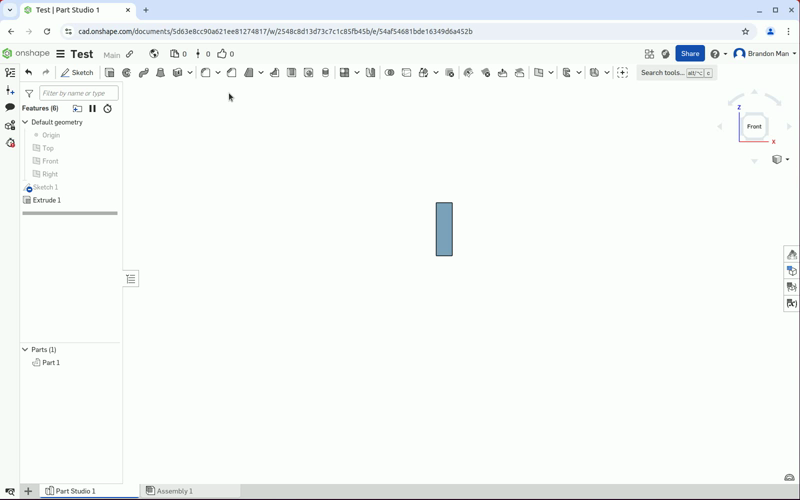
mouse_move(73, 352)
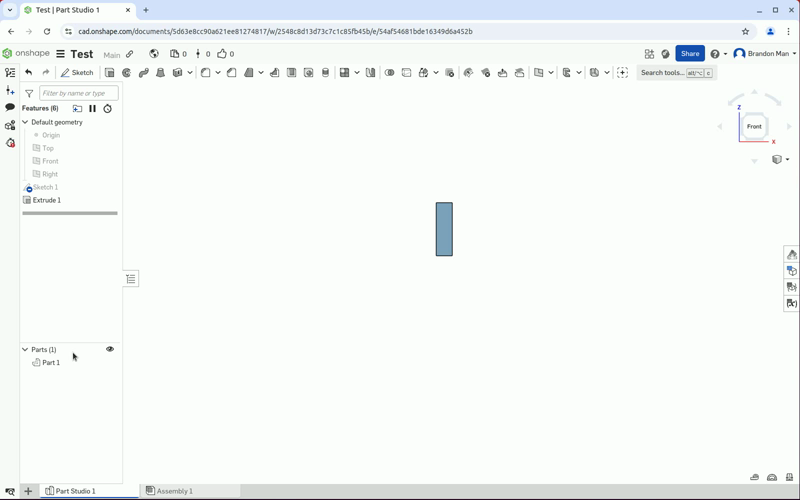
key(y)
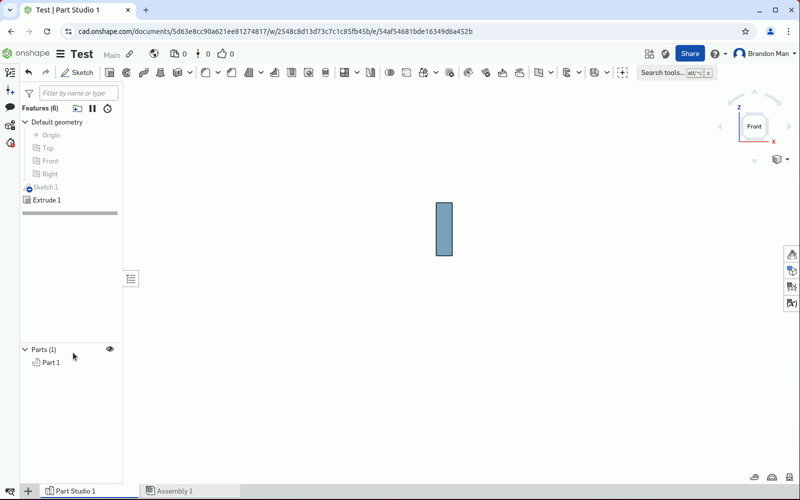
key(shift+p)
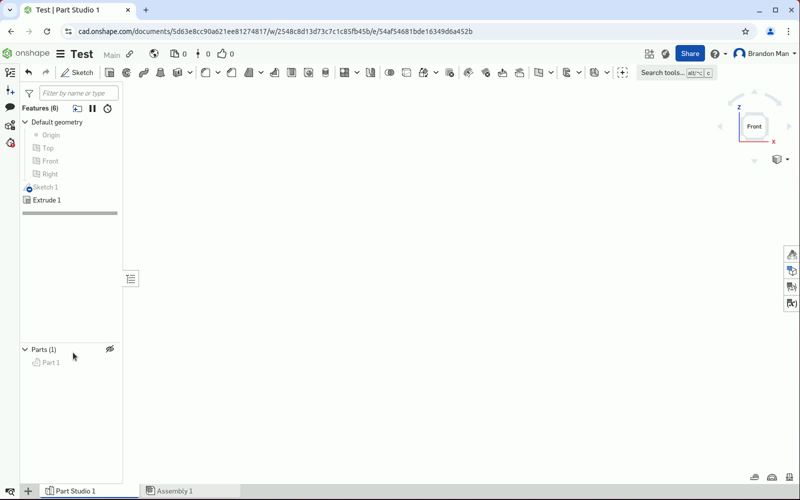
key(space)
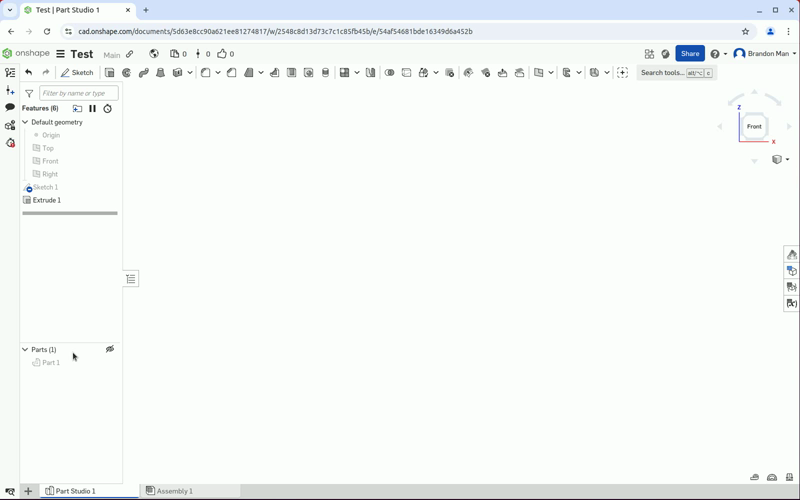
key_down(shift)
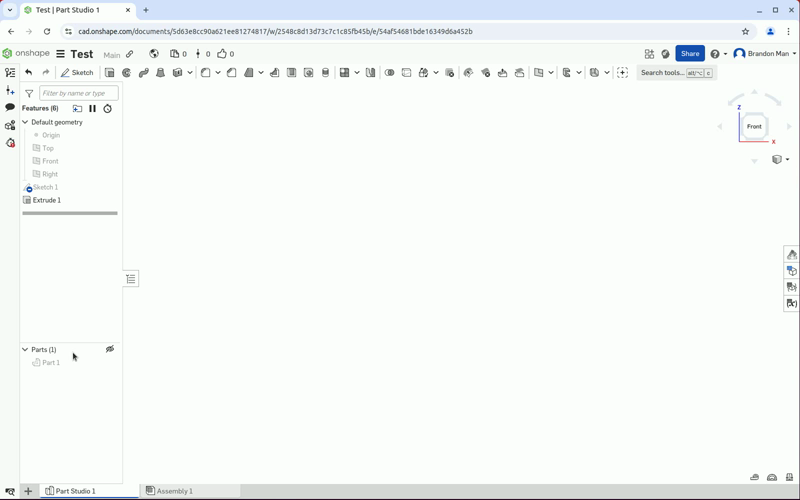
key(left)
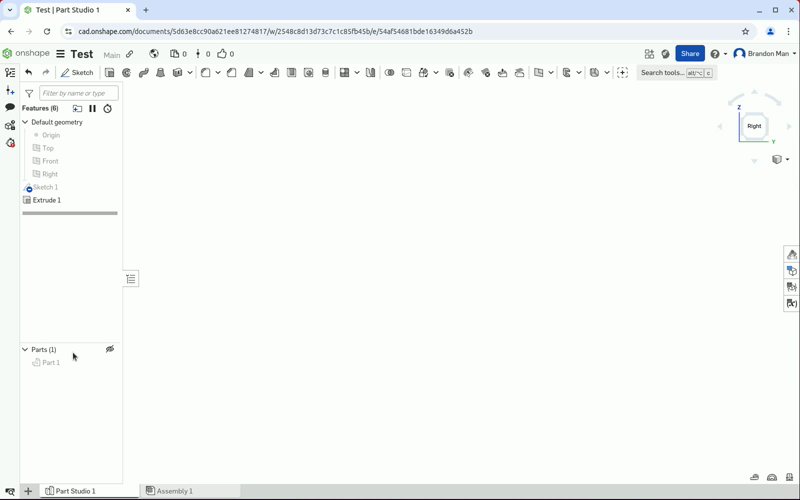
key_up(shift)
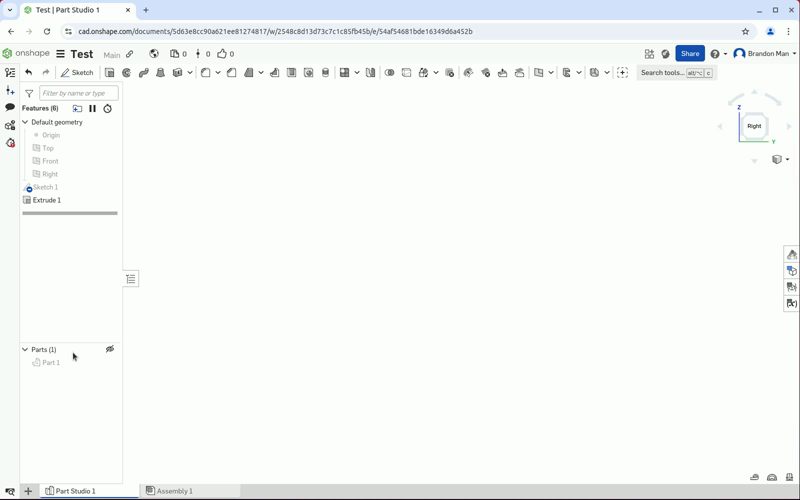
mouse_move(73, 352)
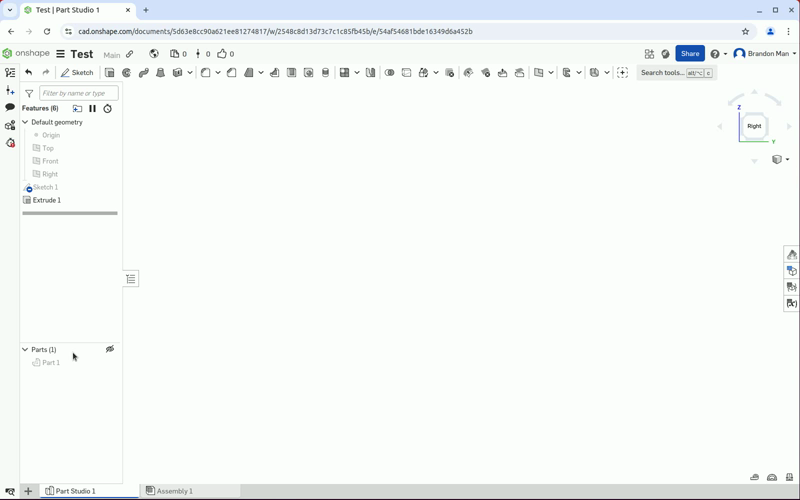
key(shift+y)
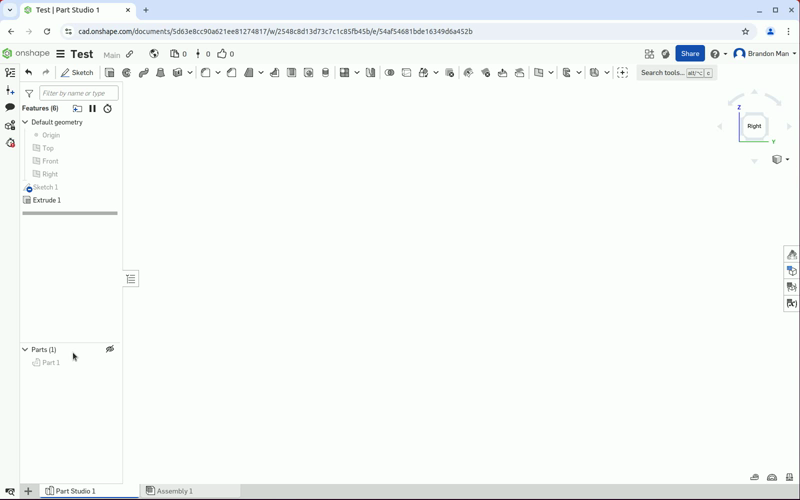
key(shift+s)
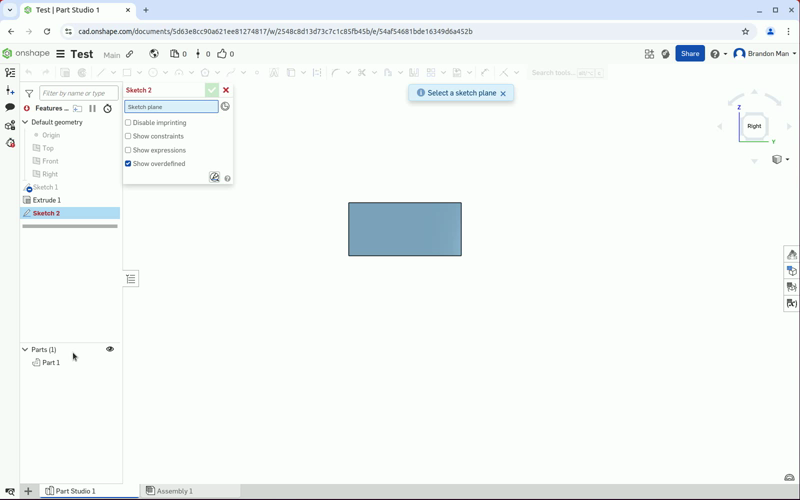
mouse_move(73, 176)
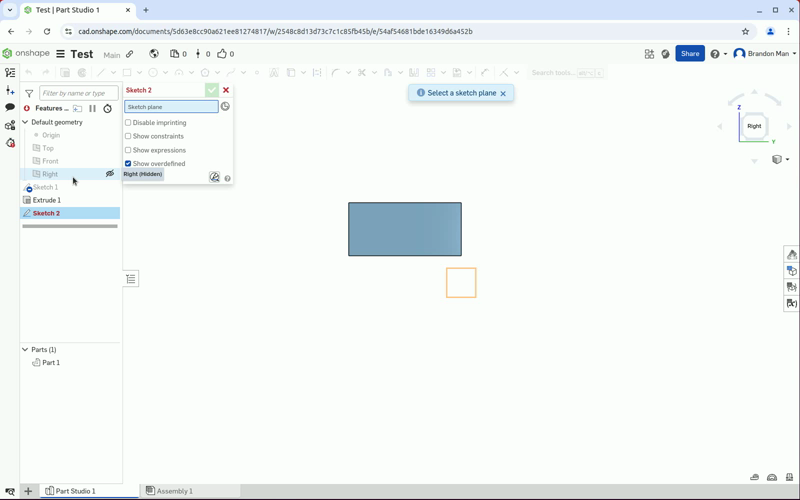
click(73, 176)
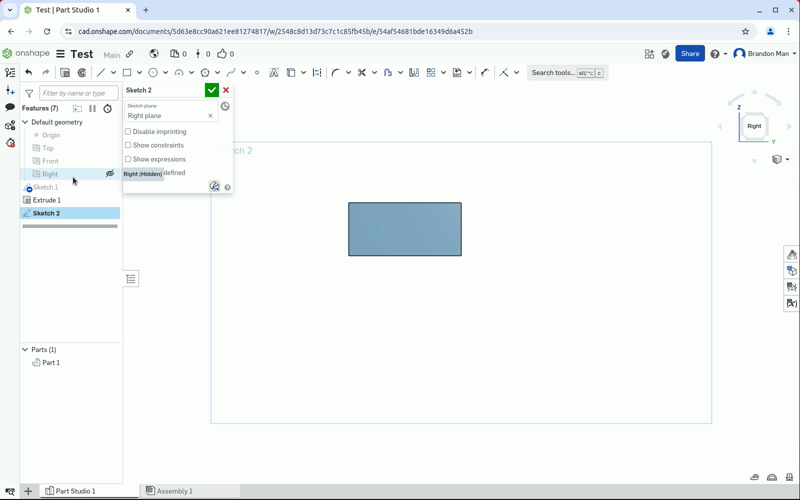
mouse_move(73, 352)
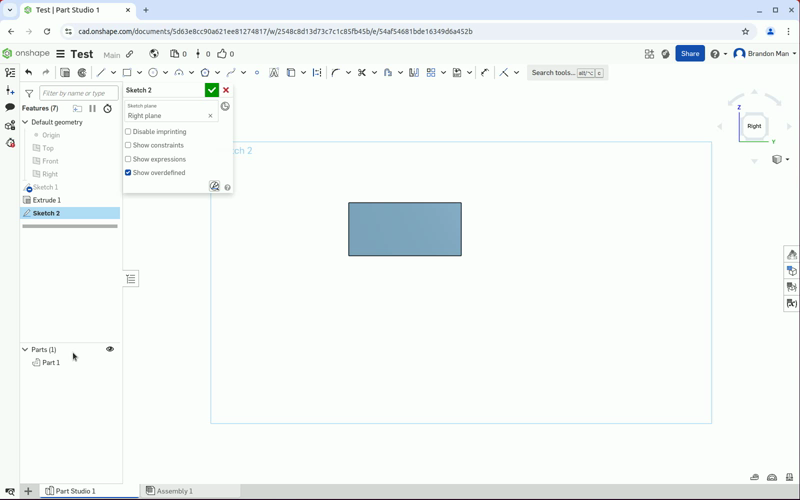
key(y)
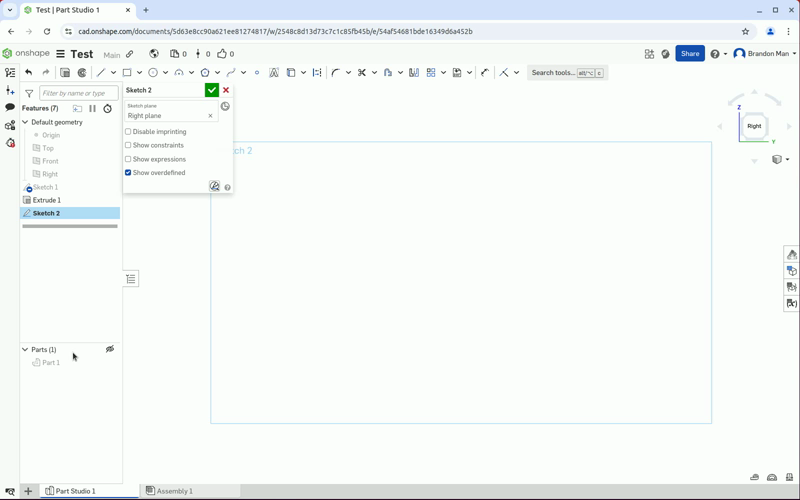
key(c)
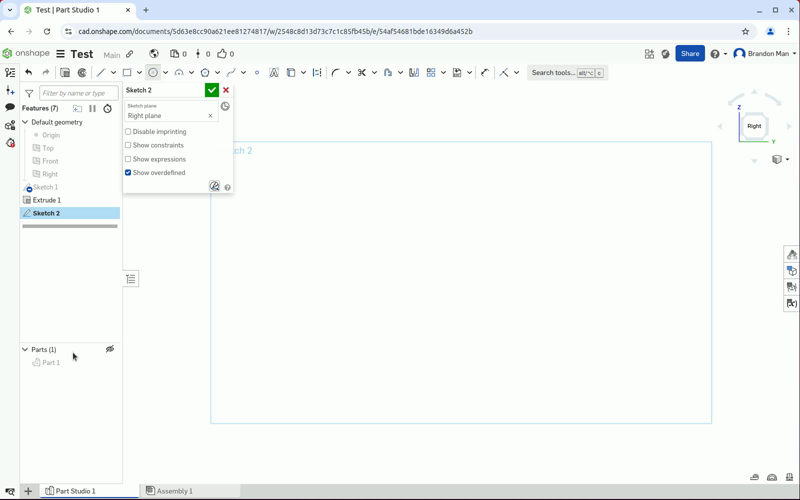
key_down(shift)
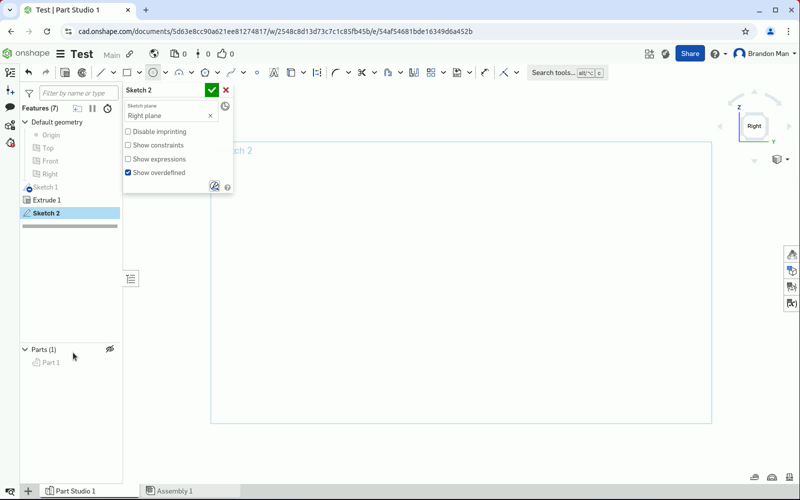
mouse_move(444, 228)
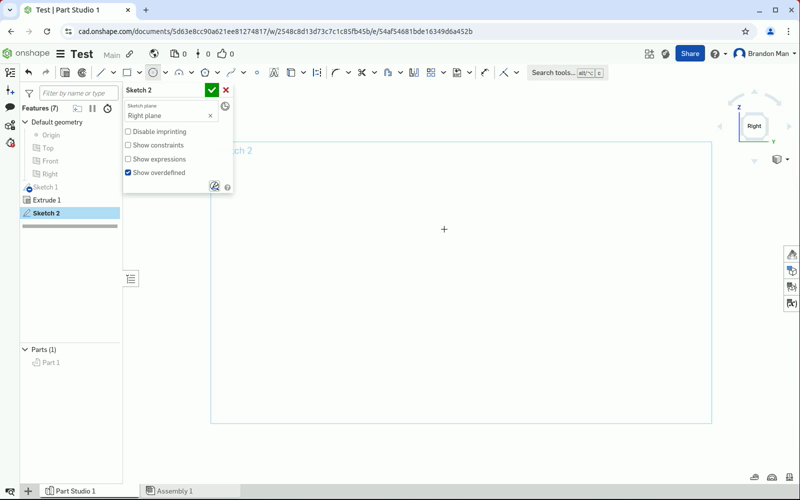
click(444, 228)
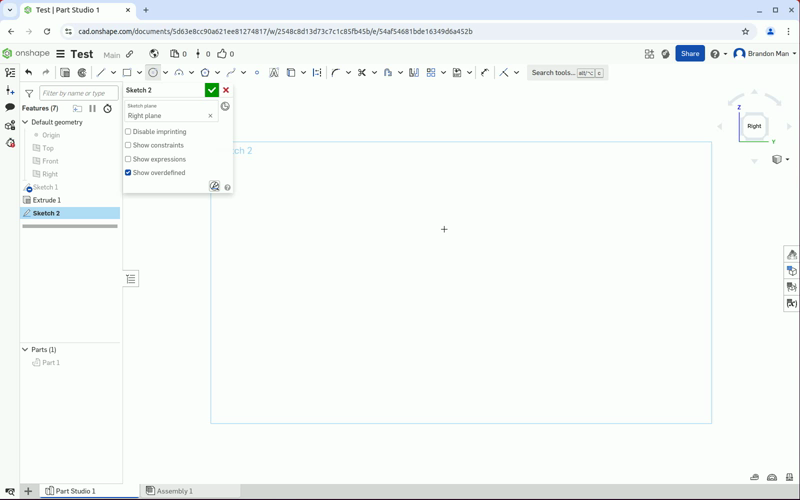
key_up(shift)
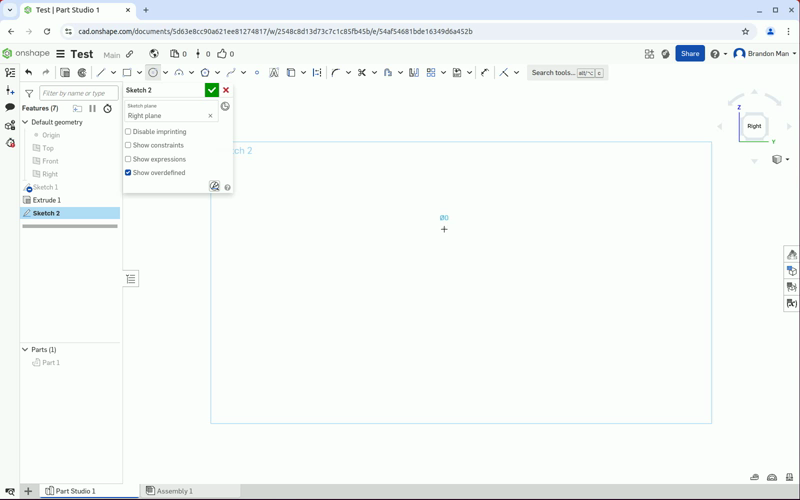
mouse_move(461, 228)
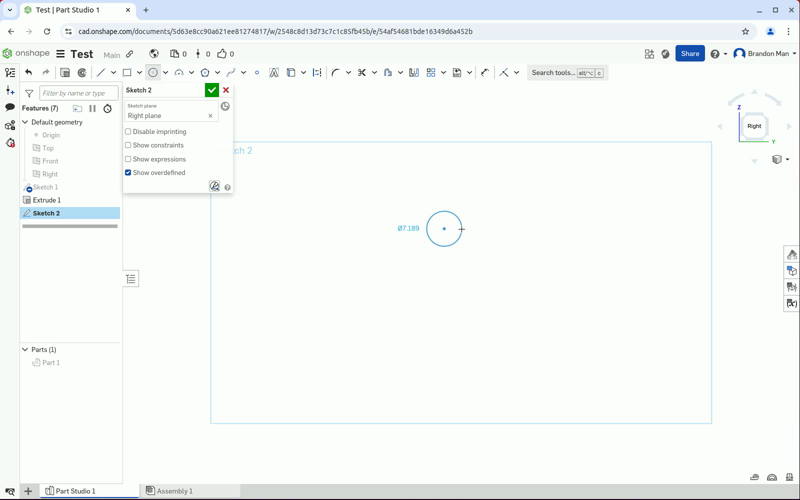
click(461, 228)
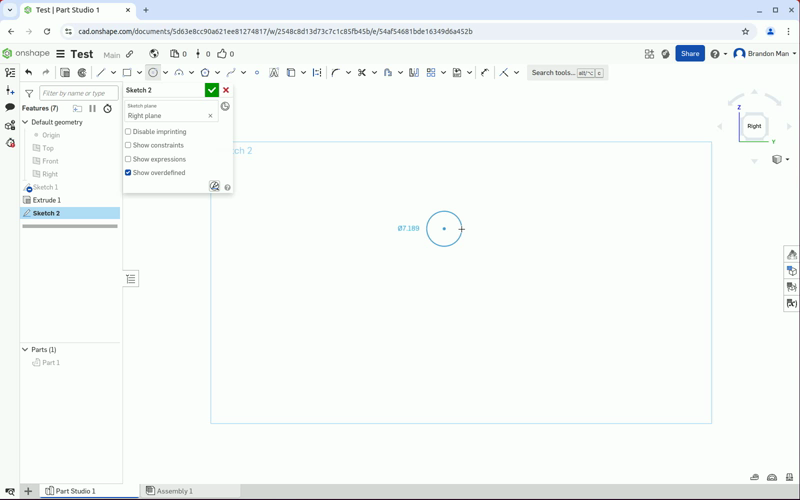
key(esc)
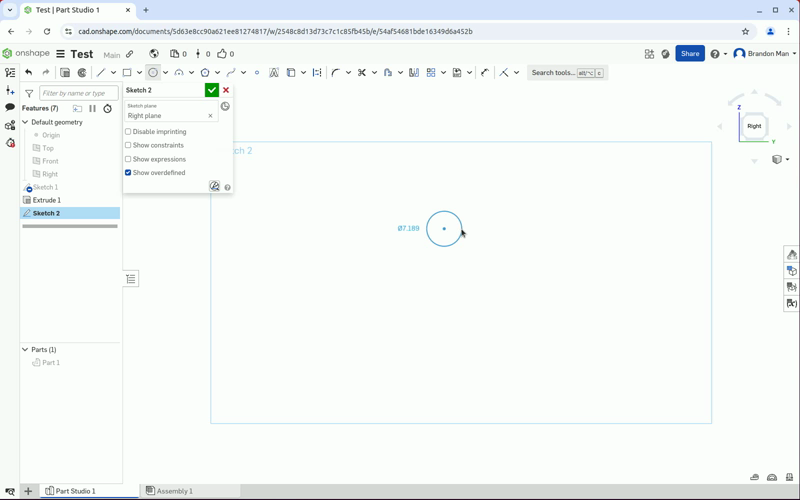
mouse_move(439, 227)
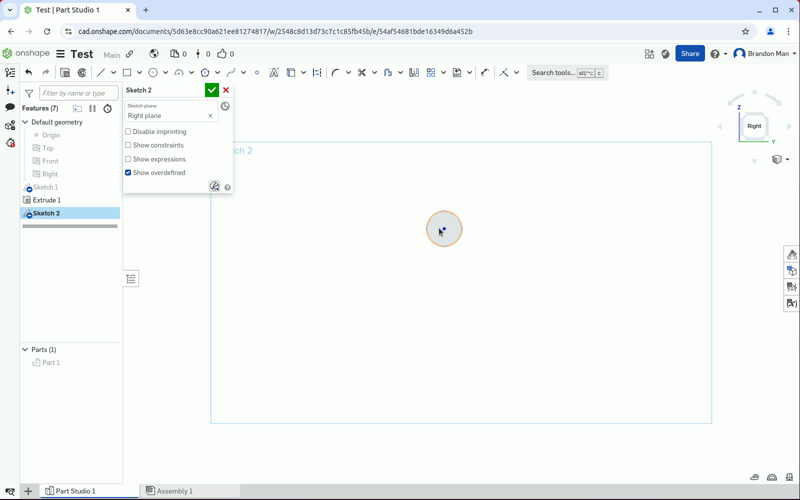
scroll(6)
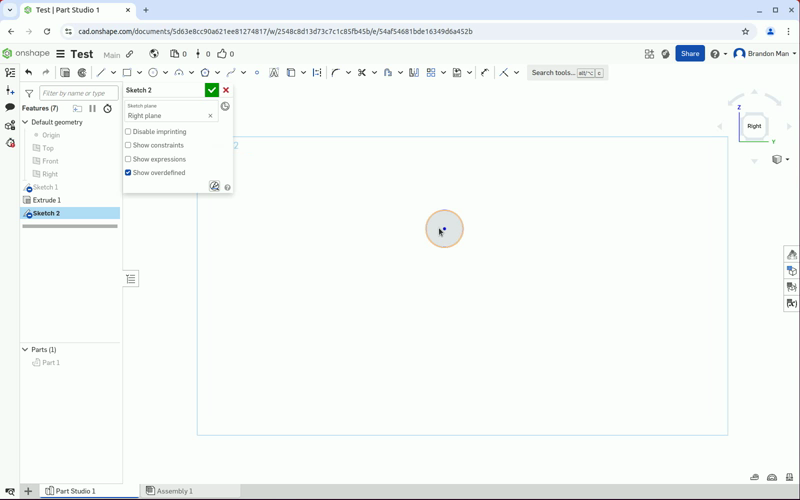
scroll(6)
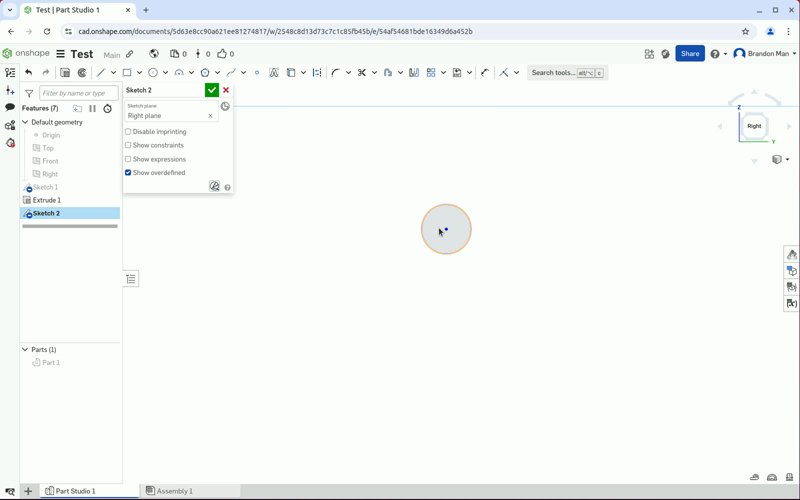
scroll(6)
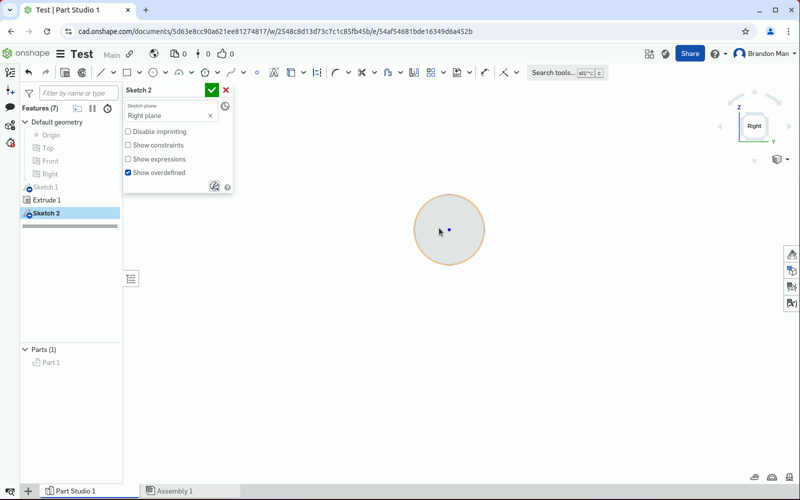
scroll(6)
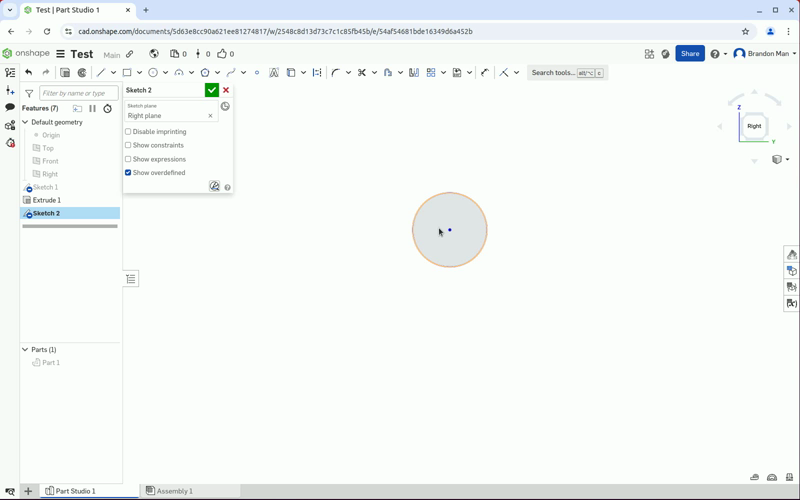
scroll(6)
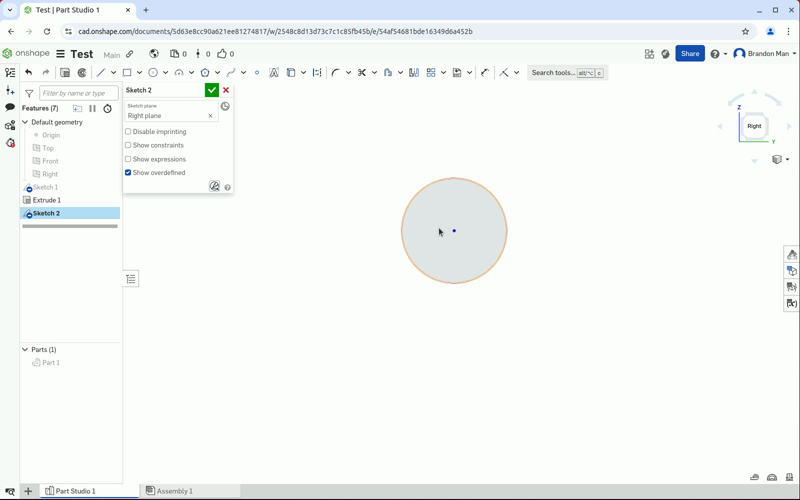
scroll(6)
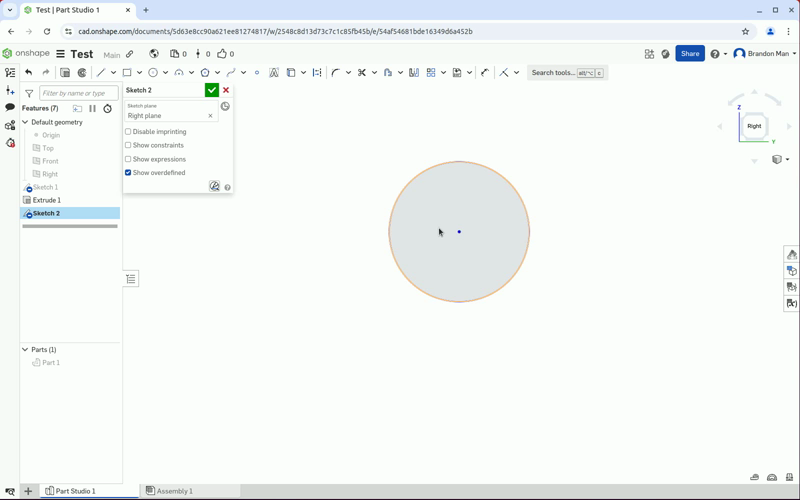
scroll(6)
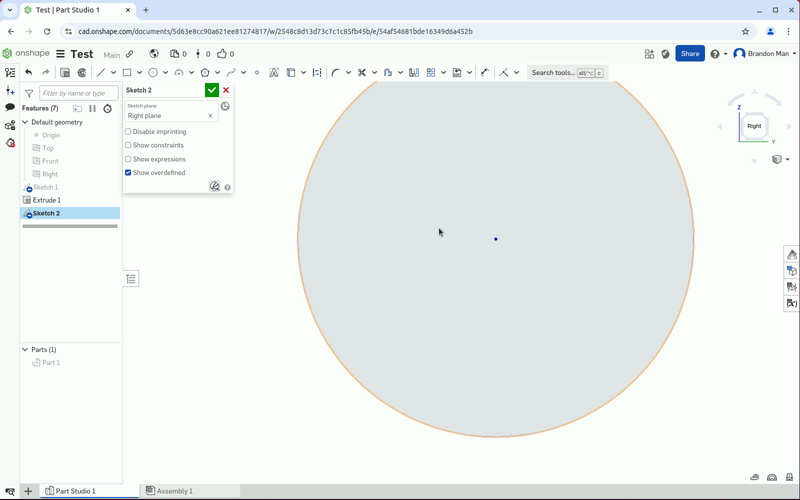
click(439, 227)
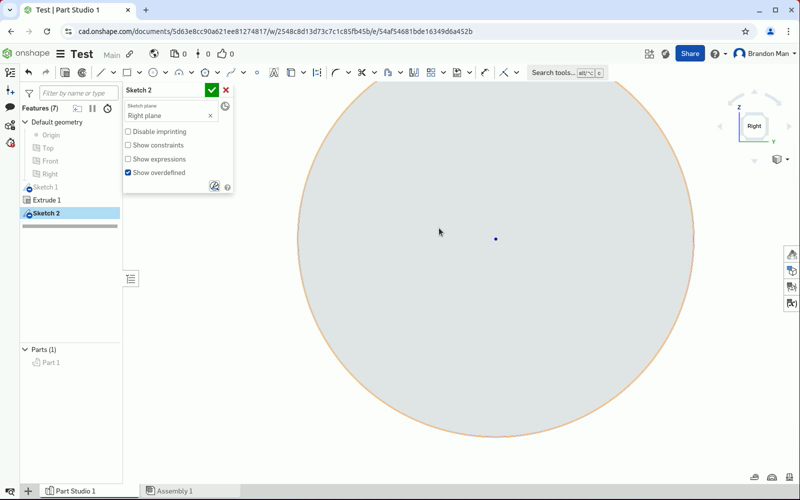
scroll(-6)
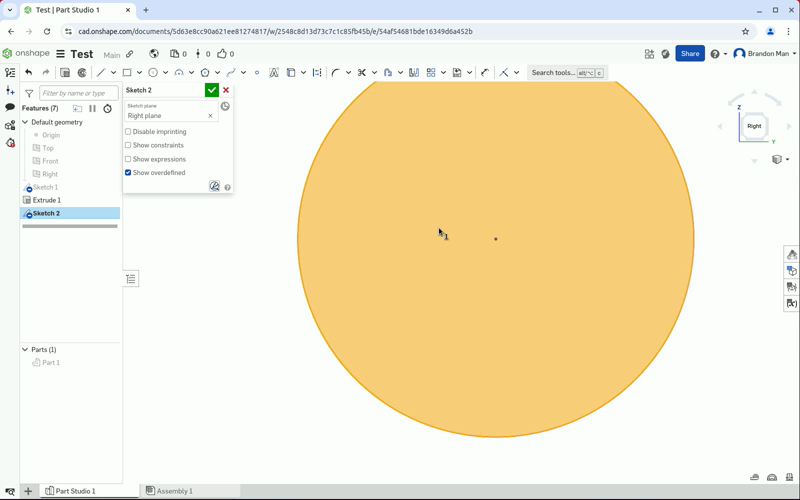
scroll(-6)
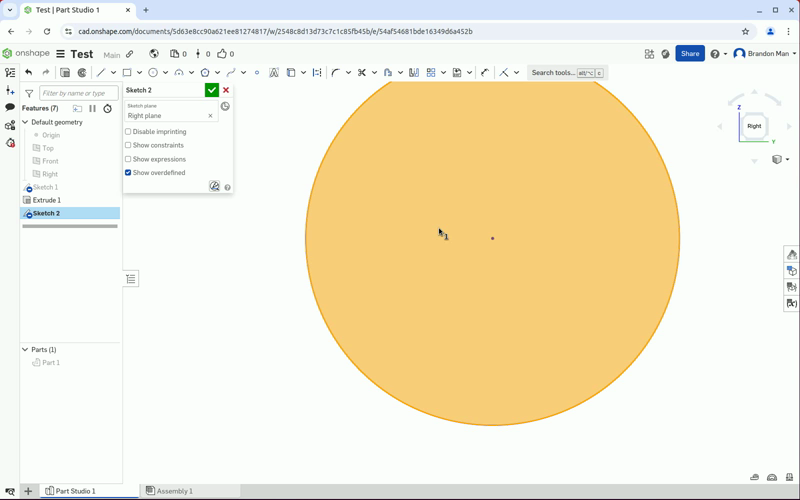
scroll(-6)
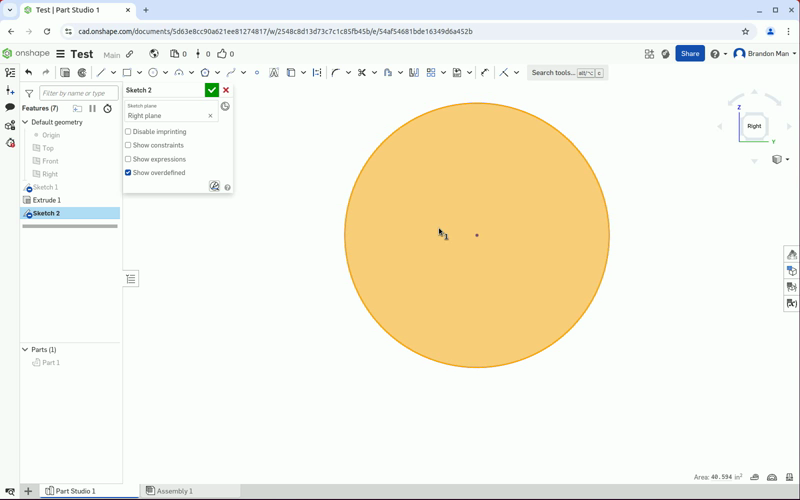
scroll(-6)
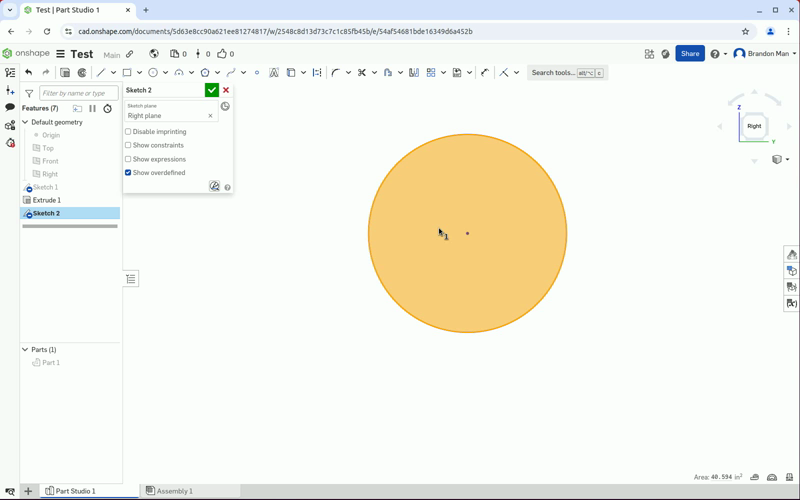
scroll(-6)
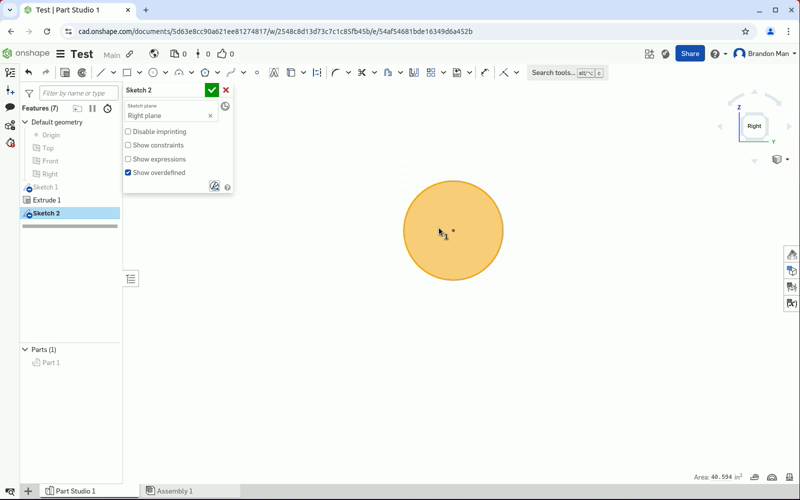
scroll(-6)
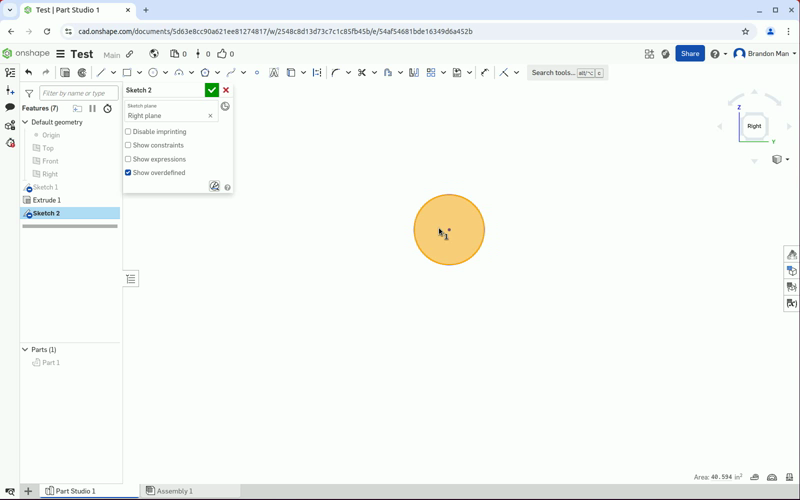
scroll(-6)
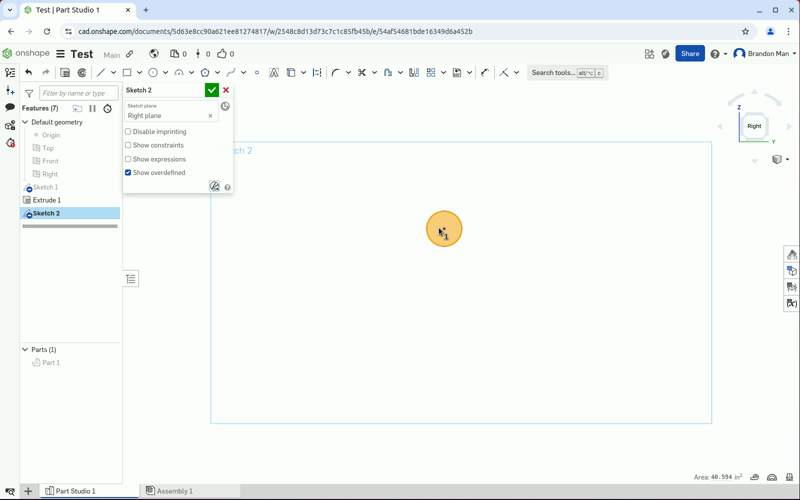
mouse_move(73, 352)
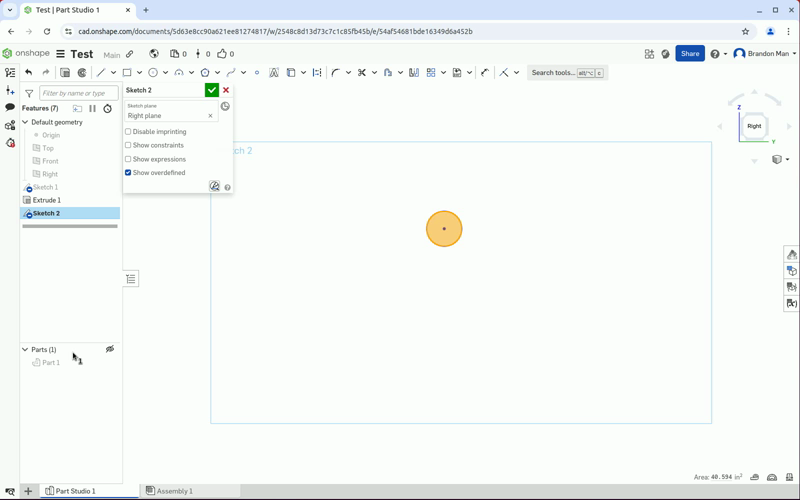
key(shift+y)
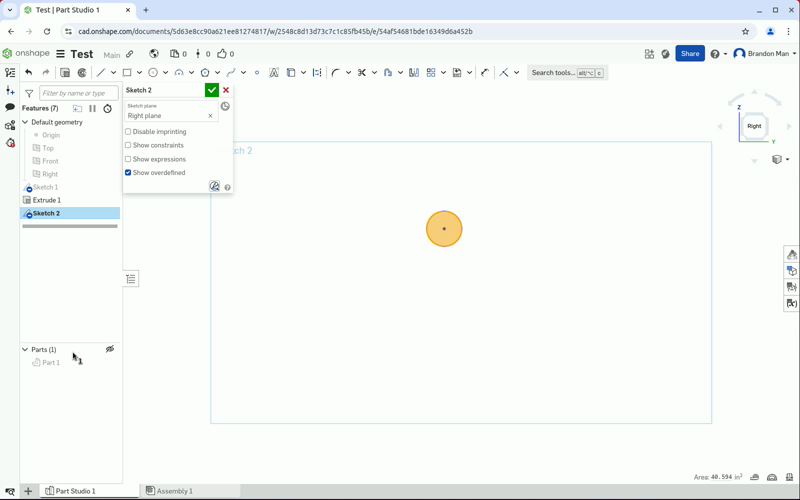
key(shift+e)
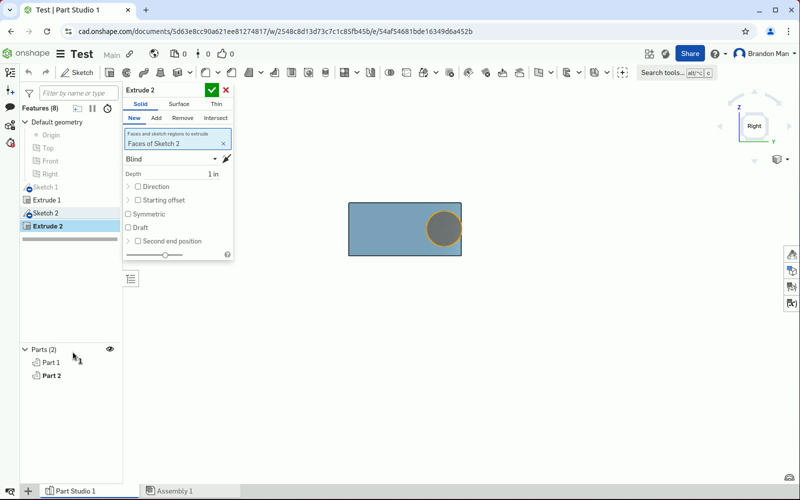
mouse_move(143, 106)
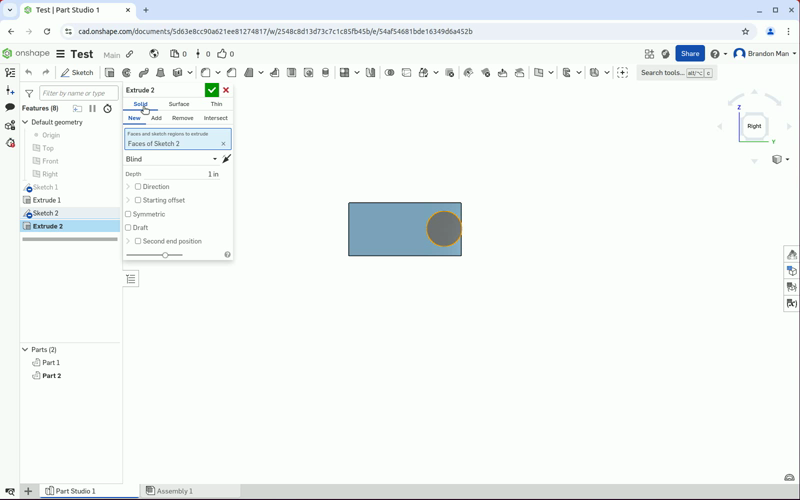
click(143, 106)
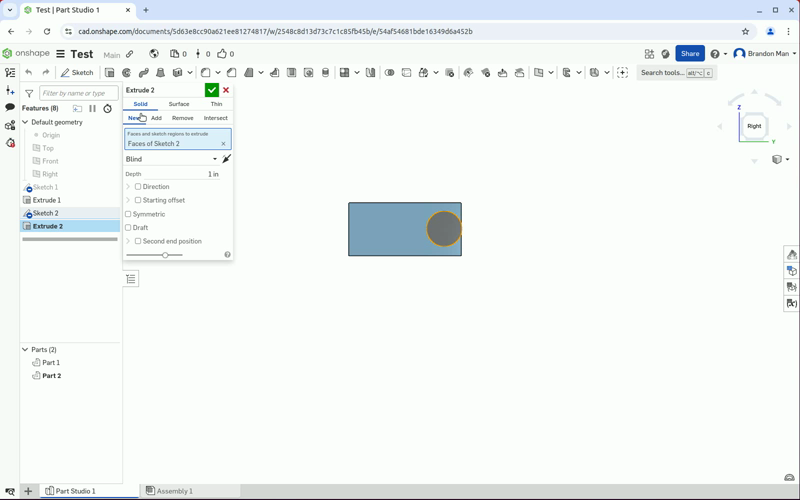
mouse_move(137, 120)
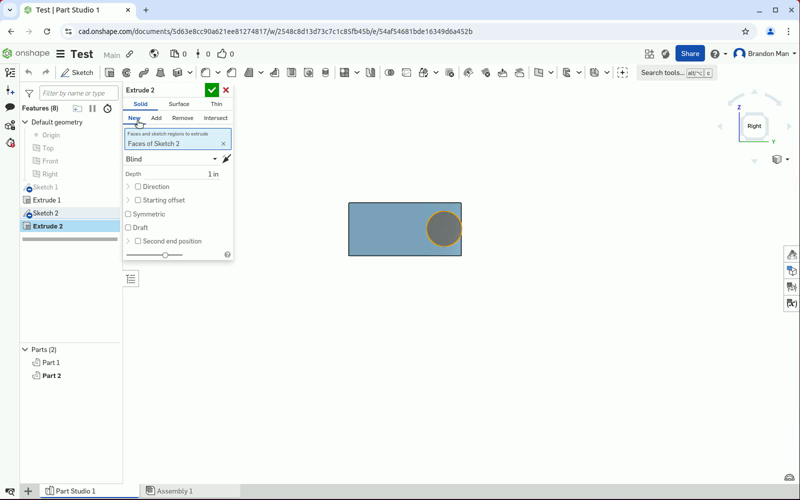
click(137, 120)
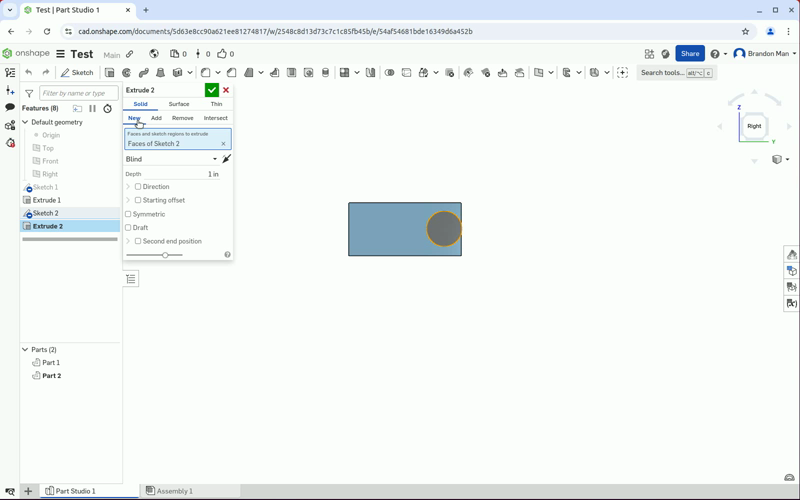
key(tab, 4)
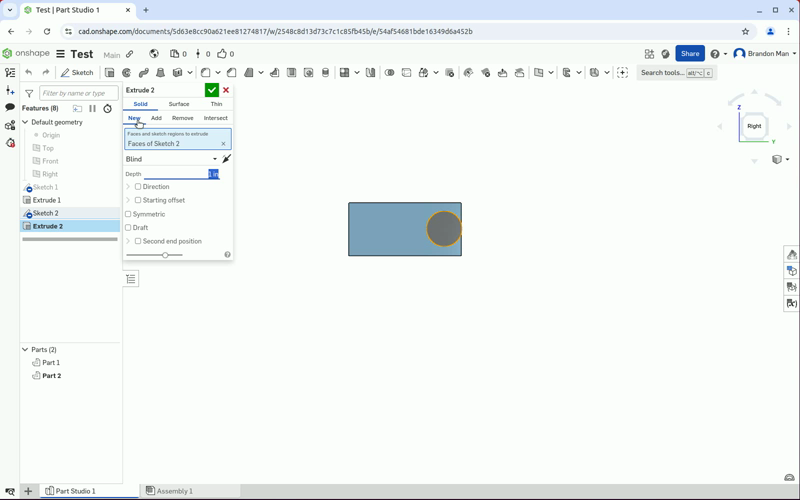
text(2.408)
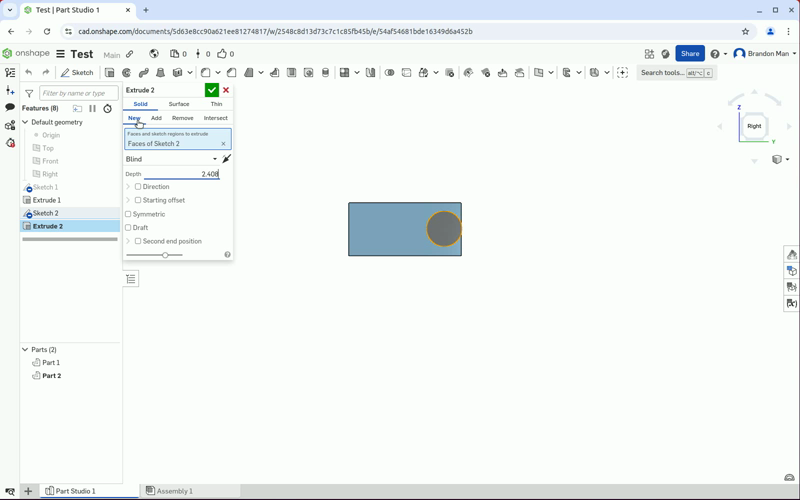
key(tab, 3)
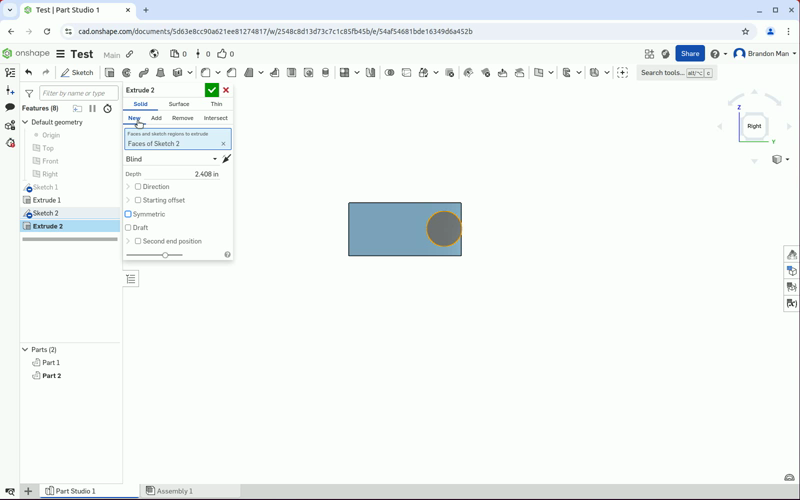
key(space)
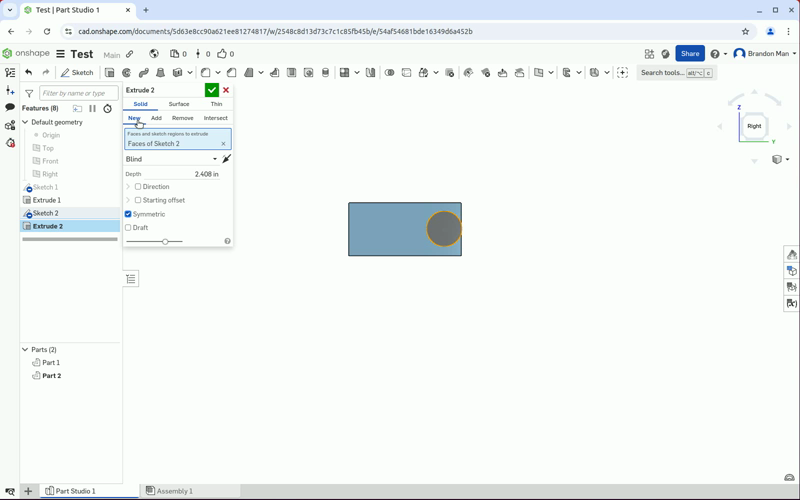
key(enter)
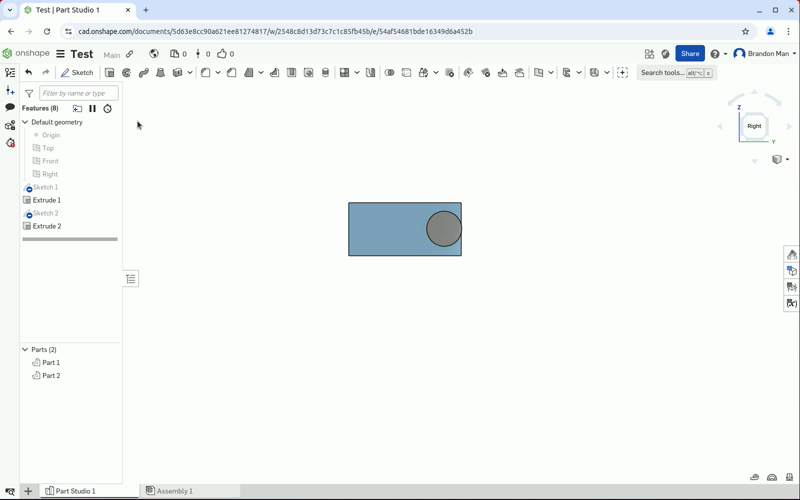
key(shift+h)
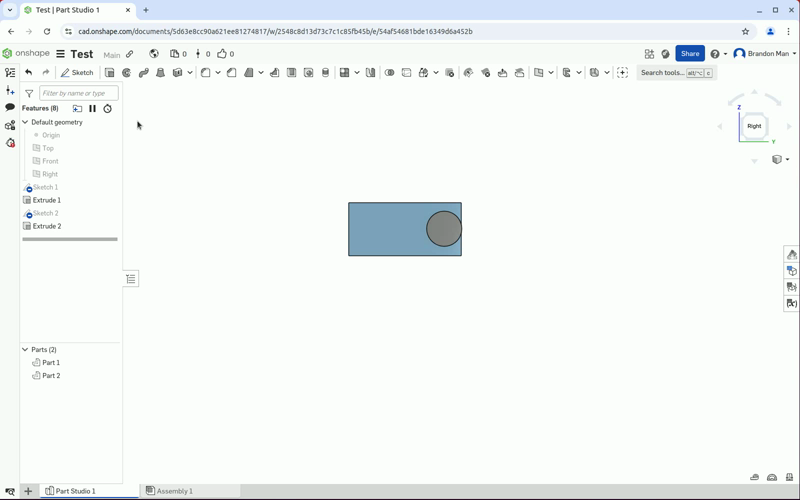
key(shift+h)
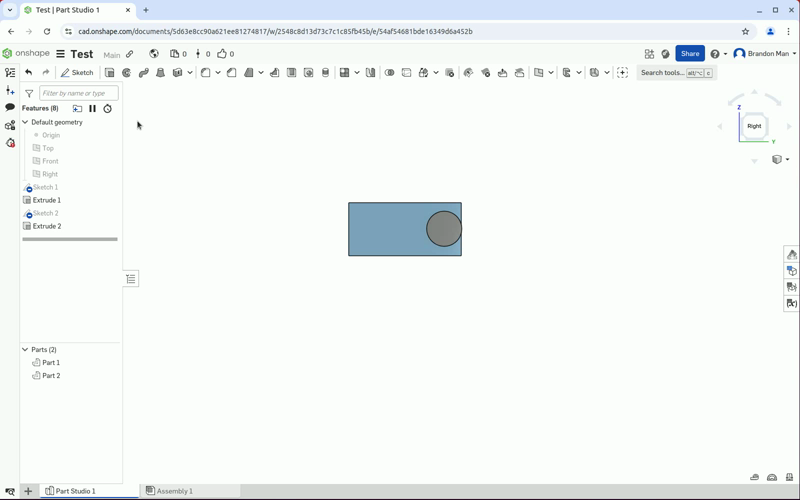
mouse_move(73, 189)
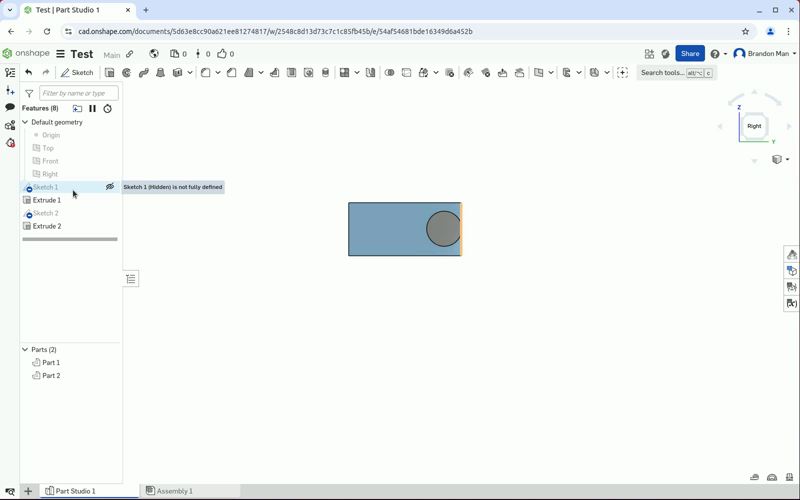
click(73, 189)
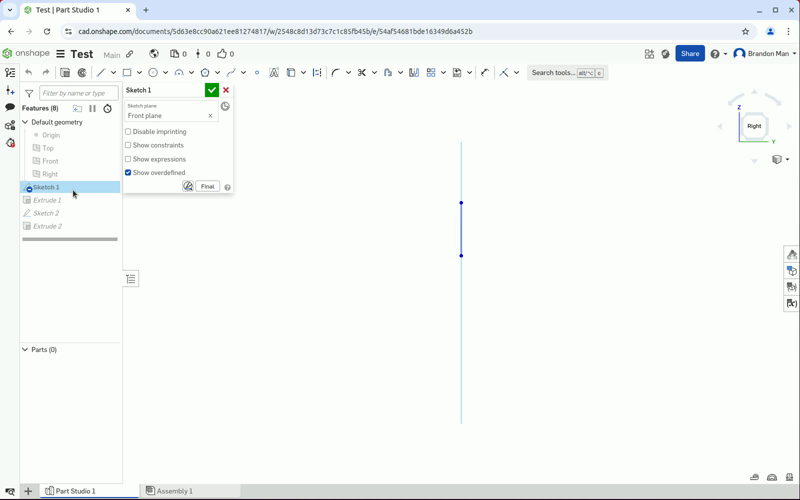
mouse_move(229, 92)
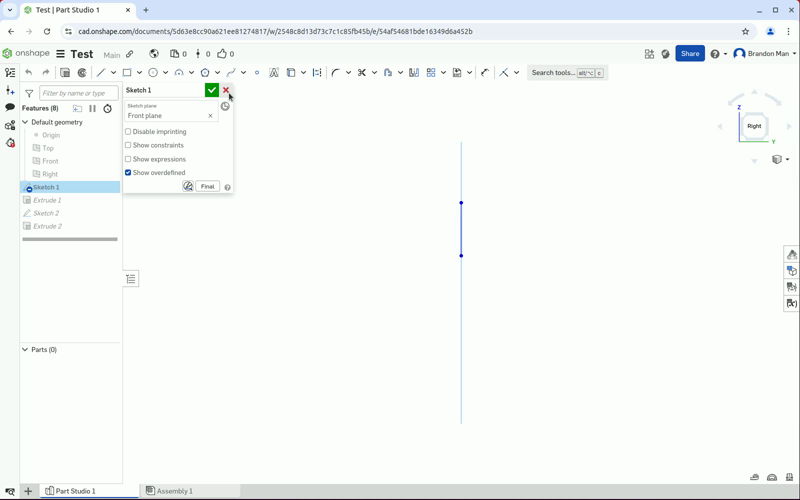
click(229, 92)
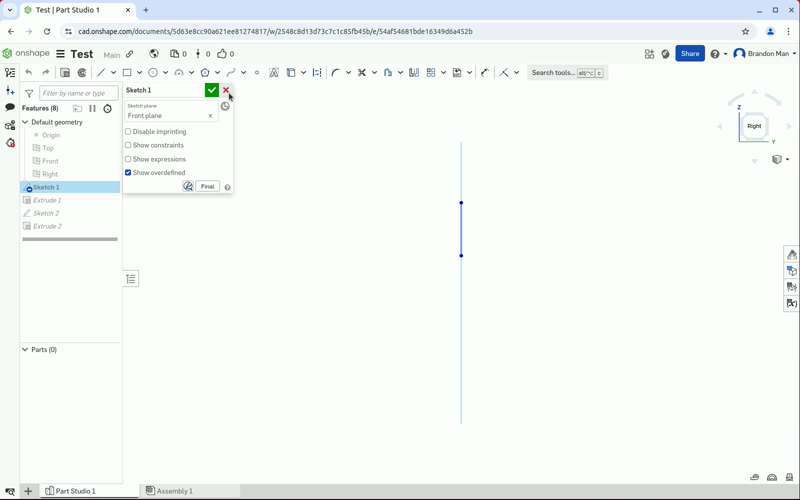
key(shift+s)
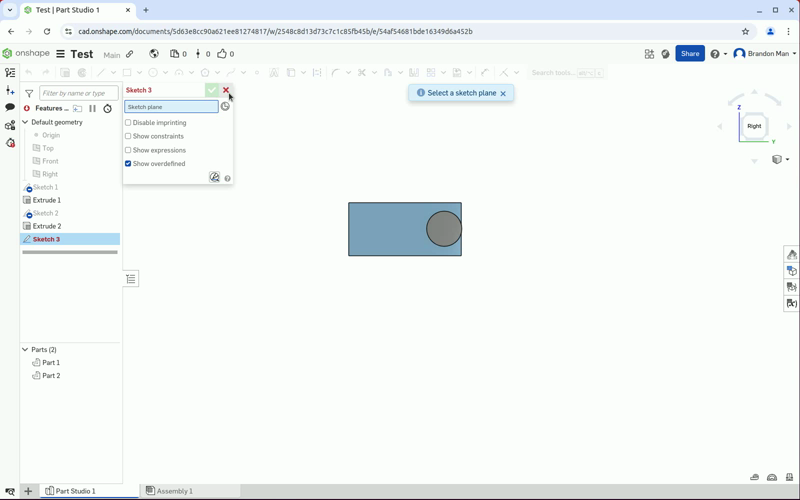
mouse_move(73, 176)
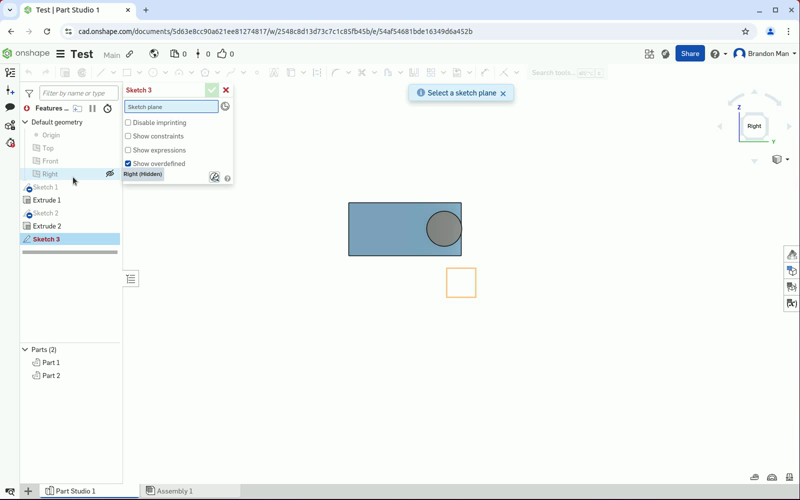
click(73, 176)
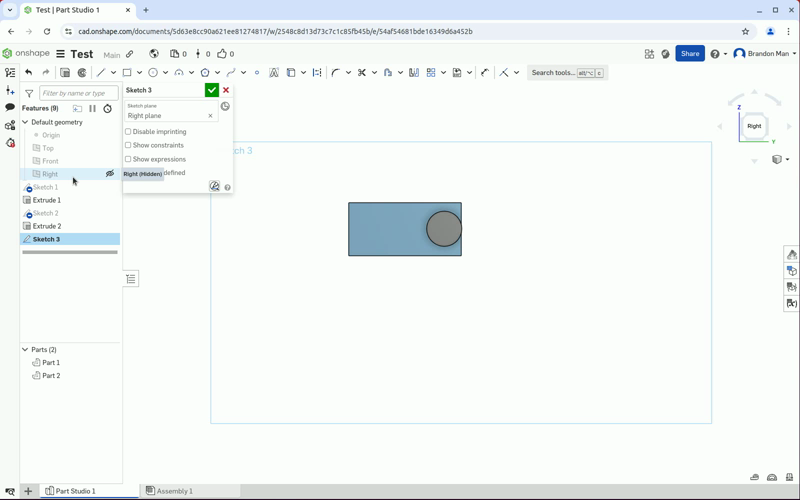
mouse_move(73, 352)
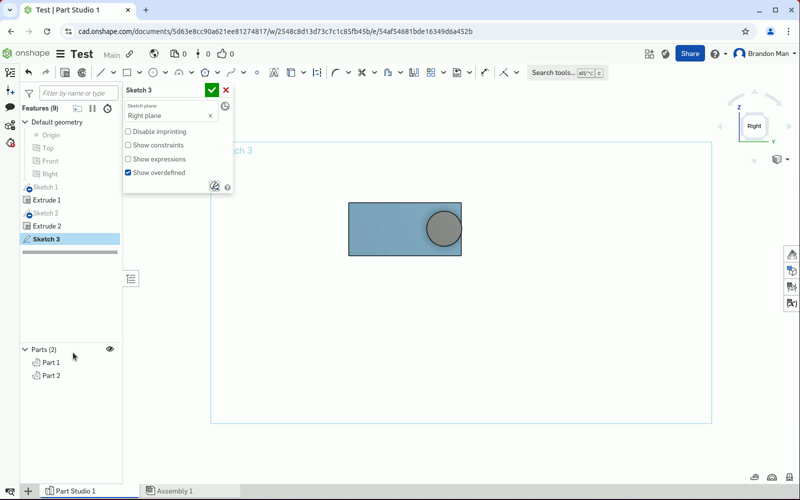
key(y)
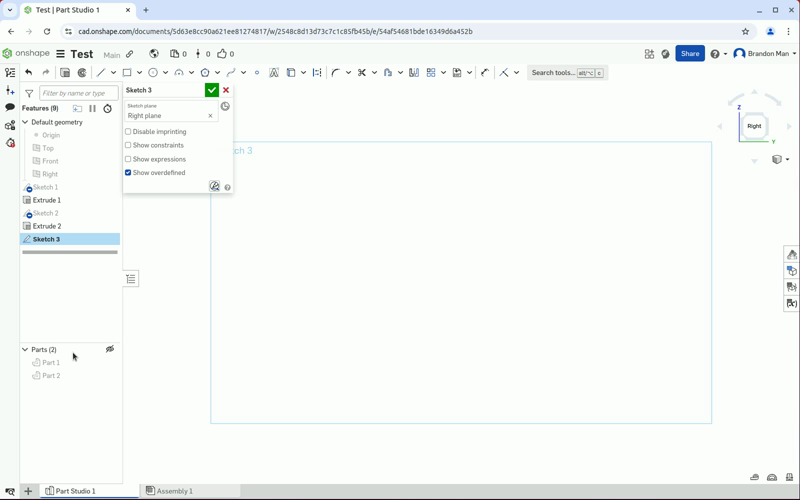
key(c)
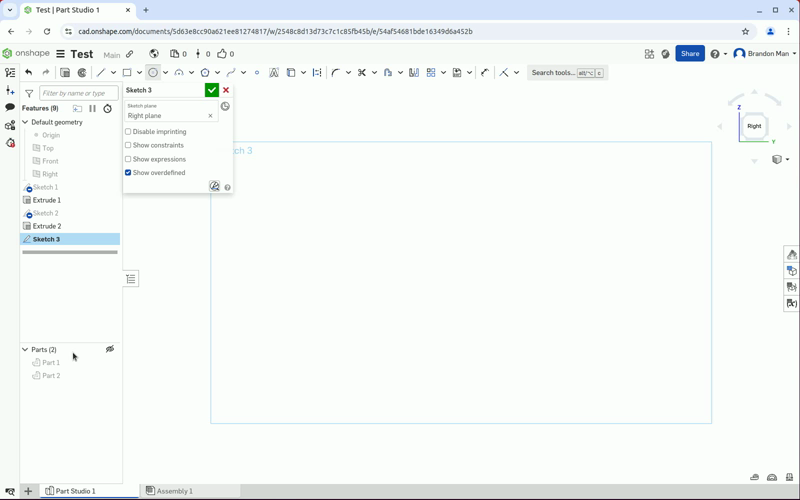
key_down(shift)
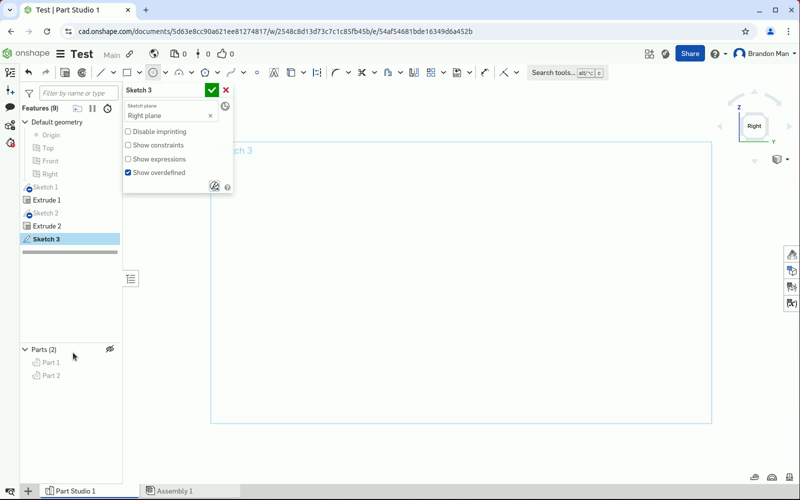
mouse_move(366, 228)
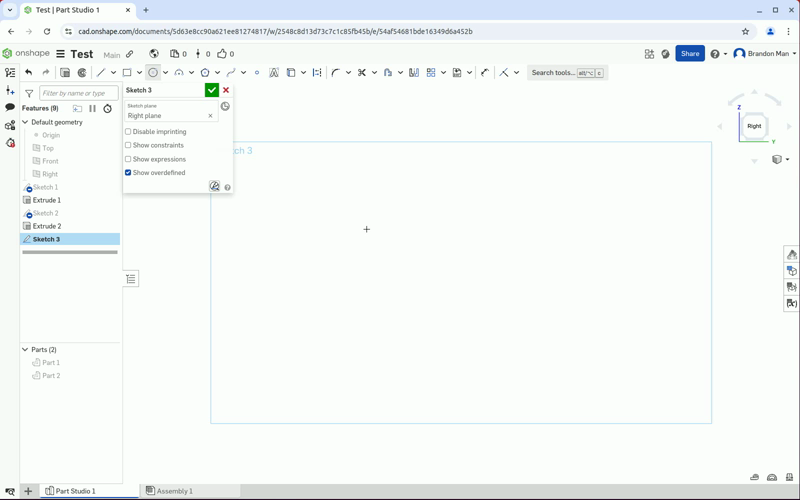
click(366, 228)
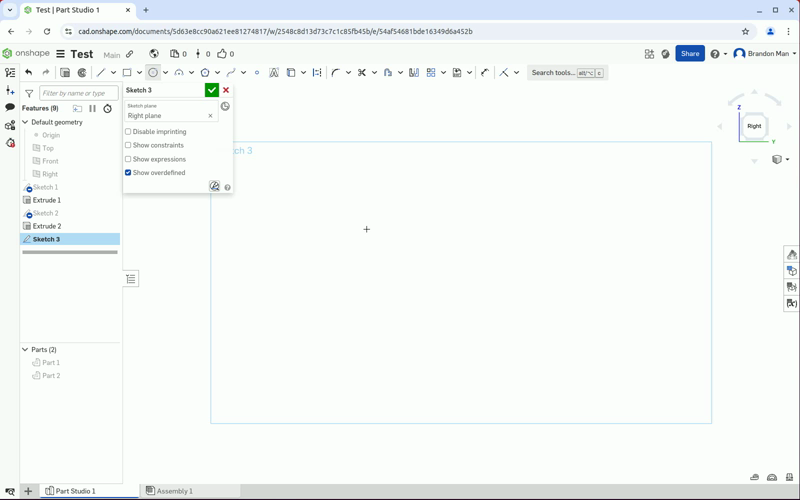
key_up(shift)
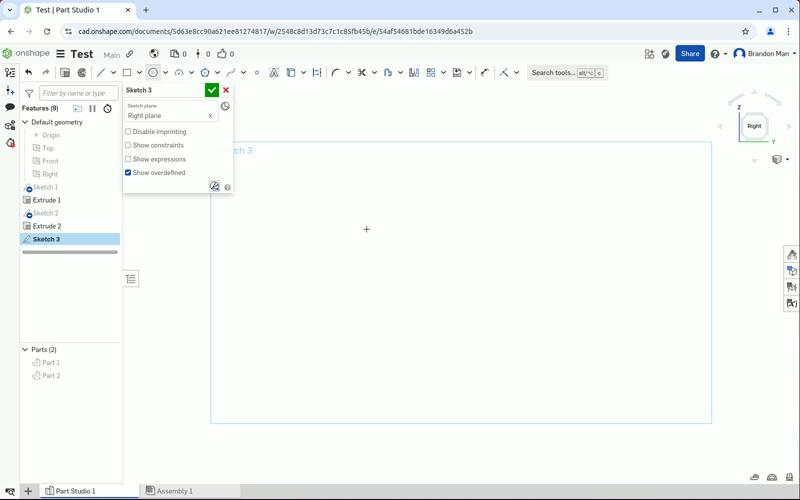
mouse_move(384, 228)
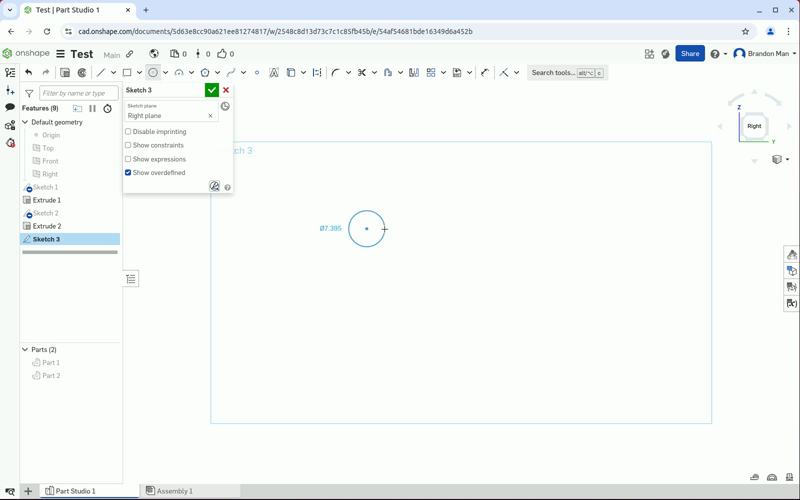
click(384, 228)
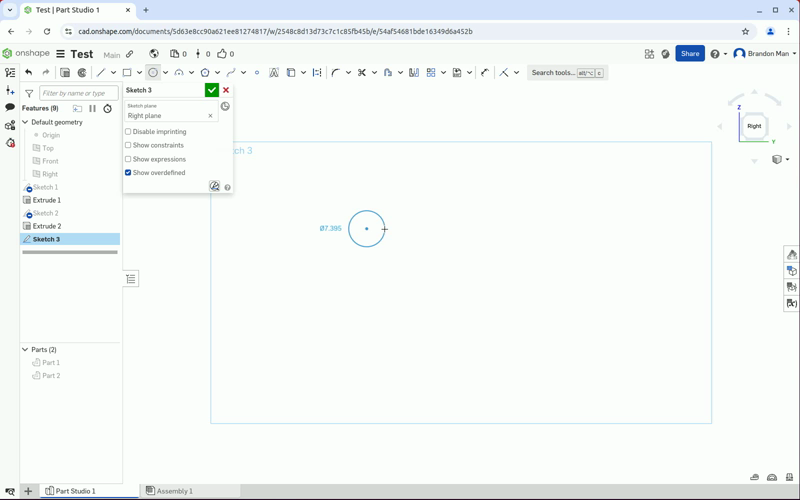
key(esc)
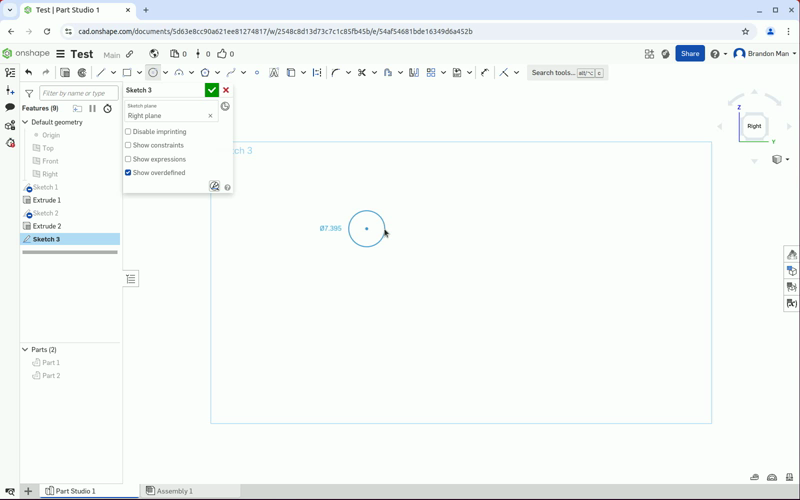
mouse_move(369, 231)
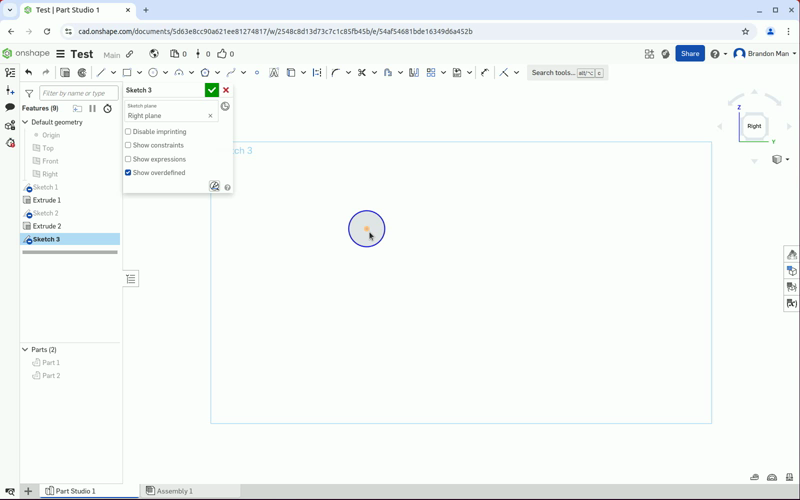
scroll(6)
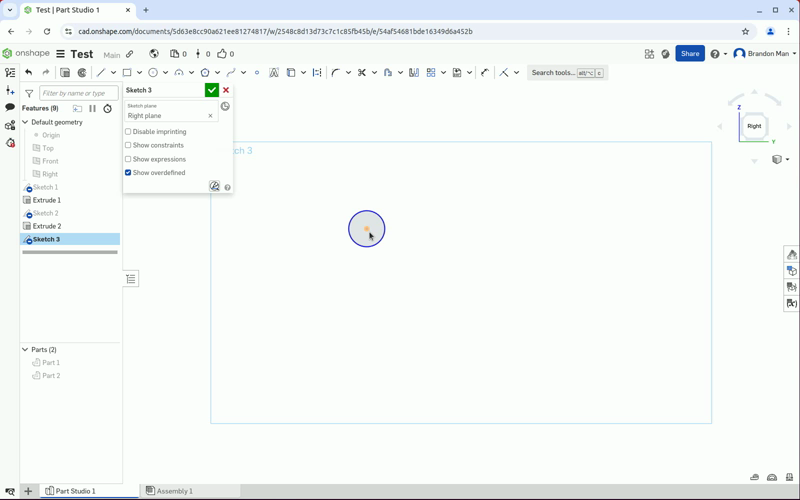
scroll(6)
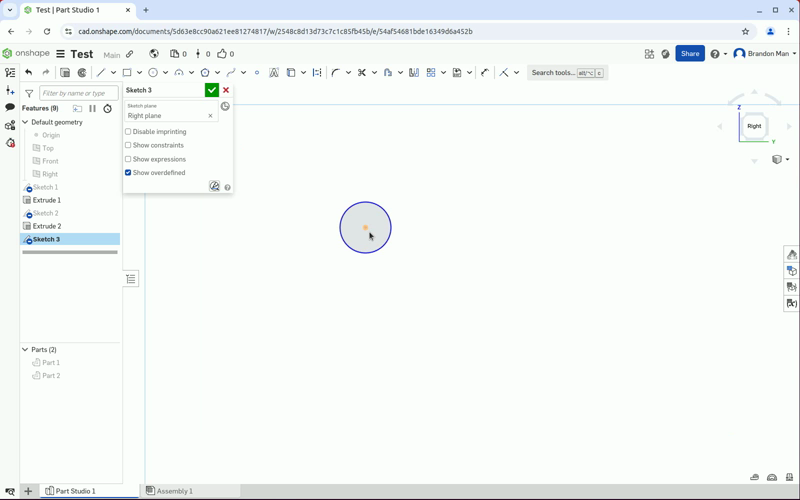
scroll(6)
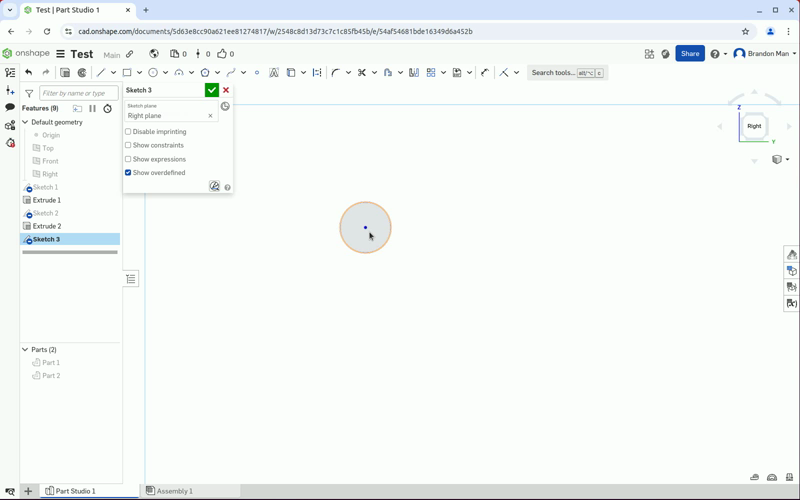
scroll(6)
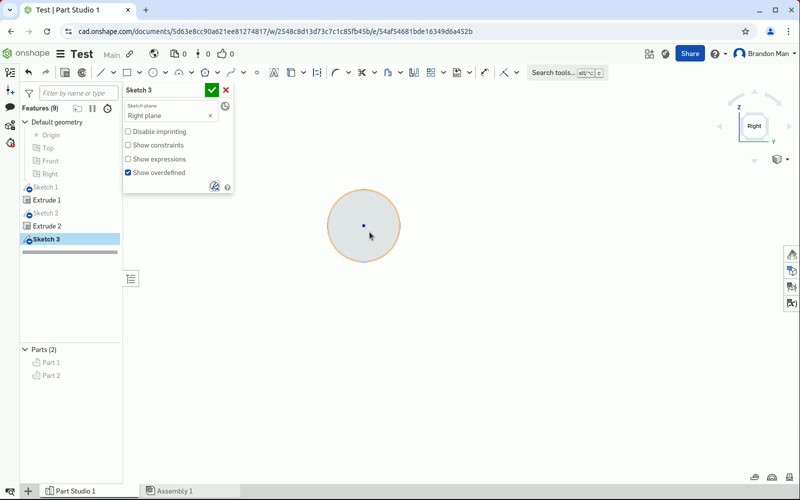
scroll(6)
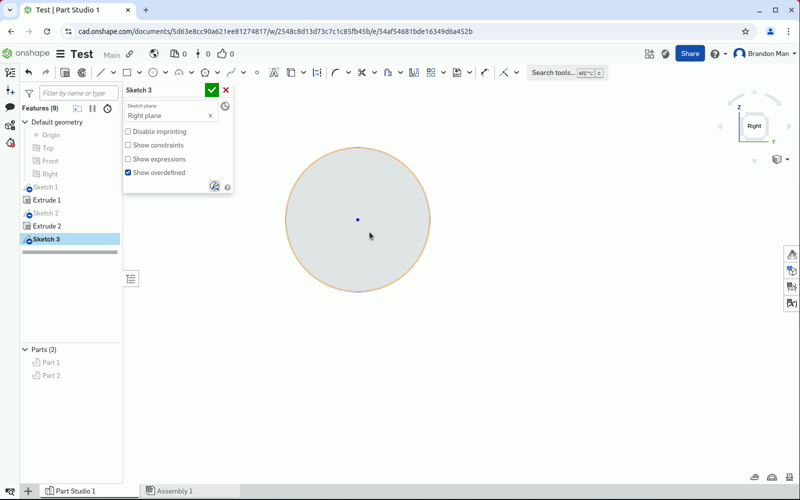
scroll(6)
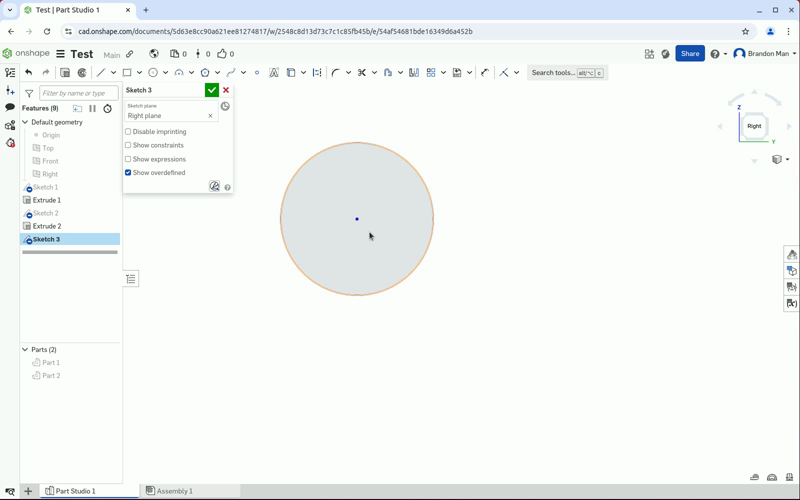
scroll(6)
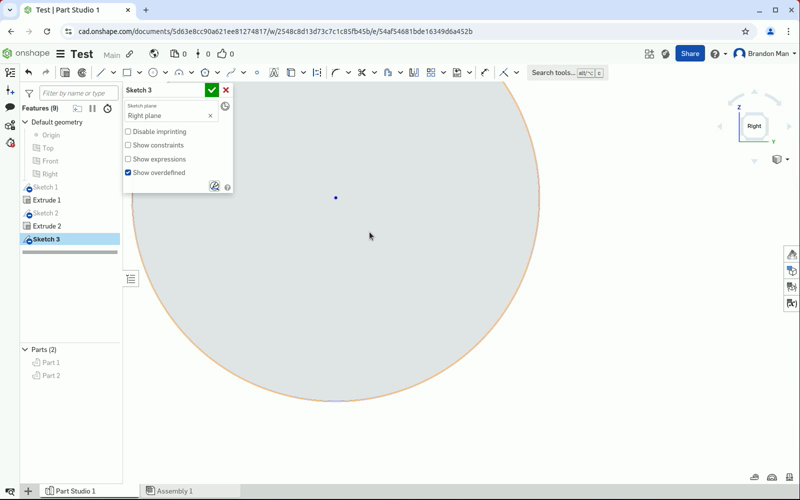
click(369, 231)
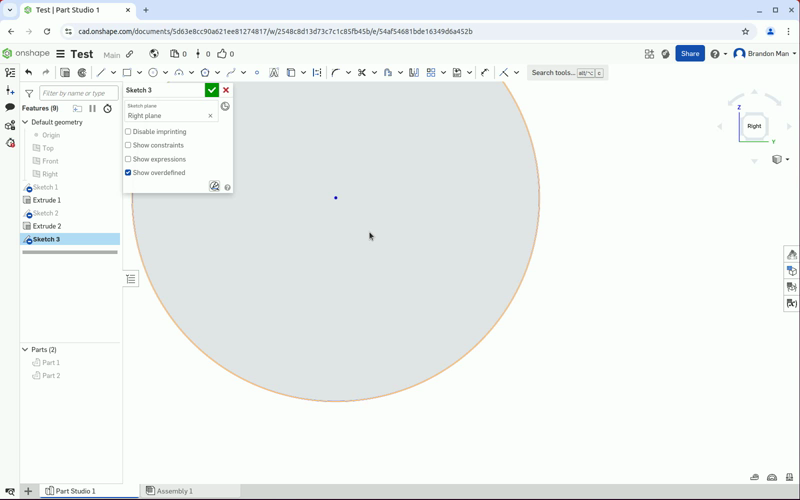
scroll(-6)
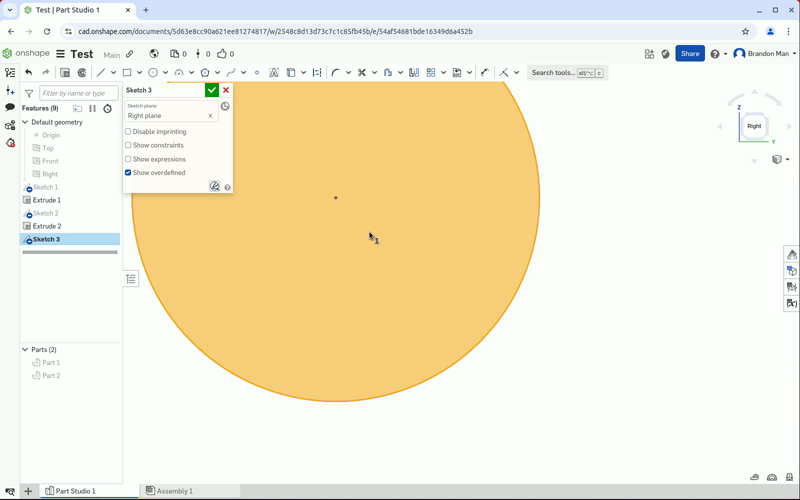
scroll(-6)
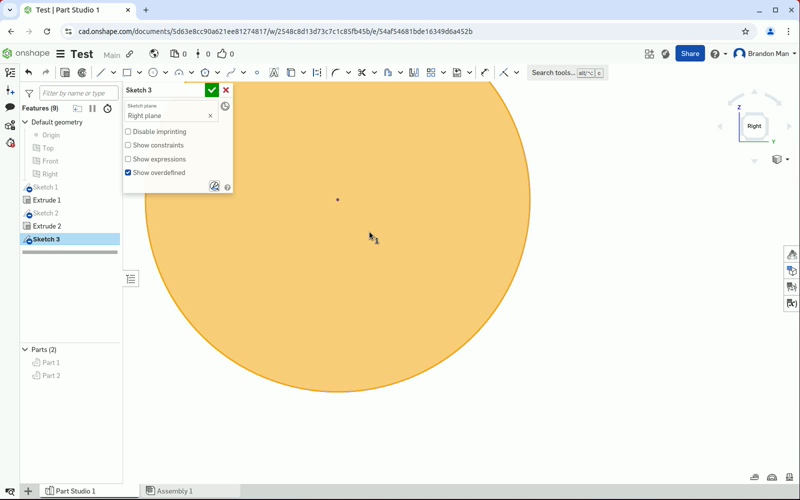
scroll(-6)
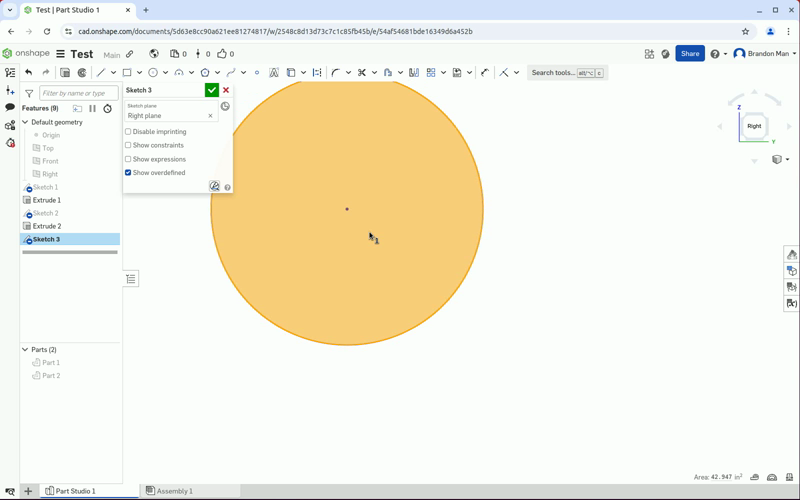
scroll(-6)
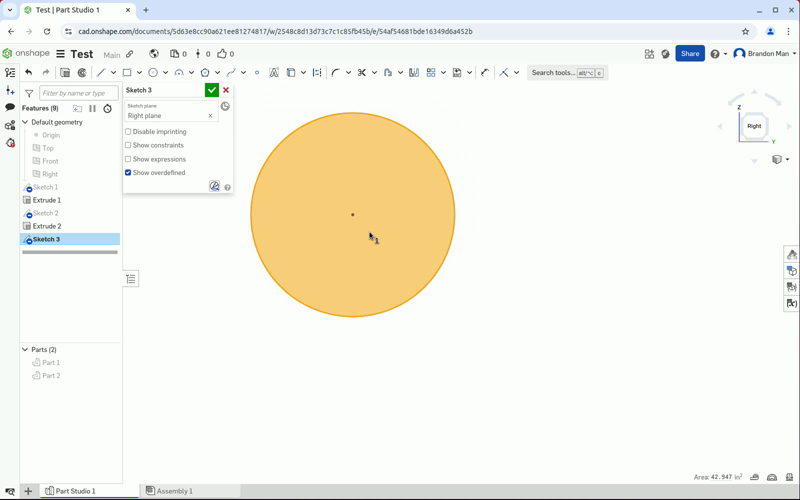
scroll(-6)
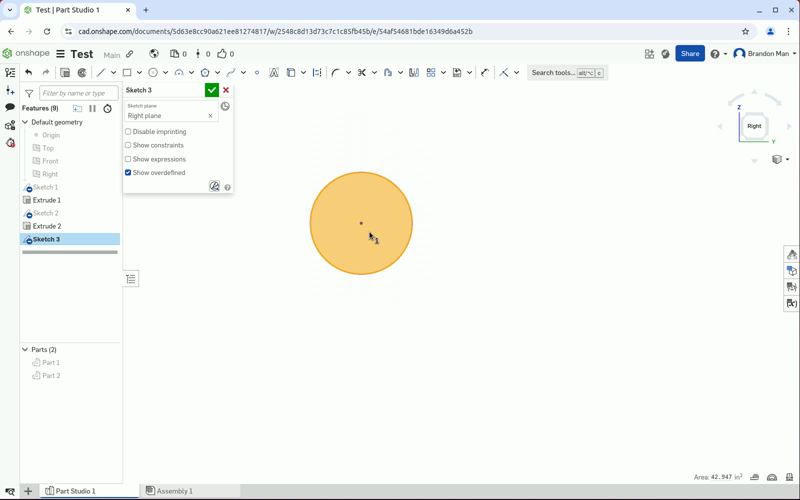
scroll(-6)
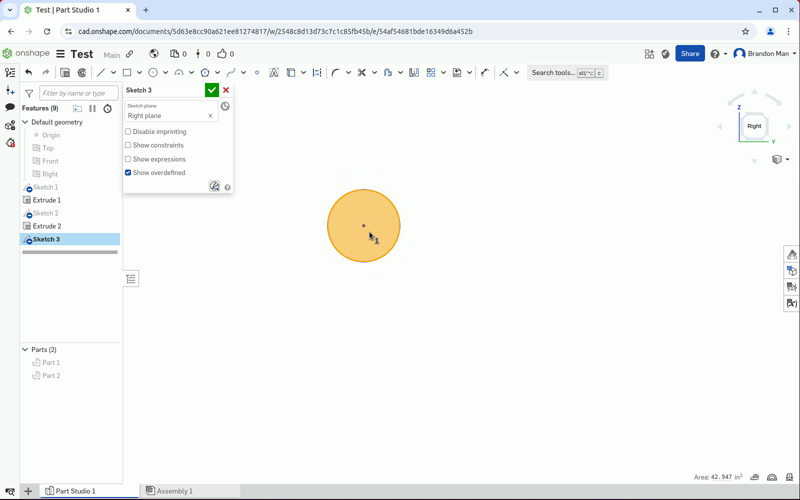
scroll(-6)
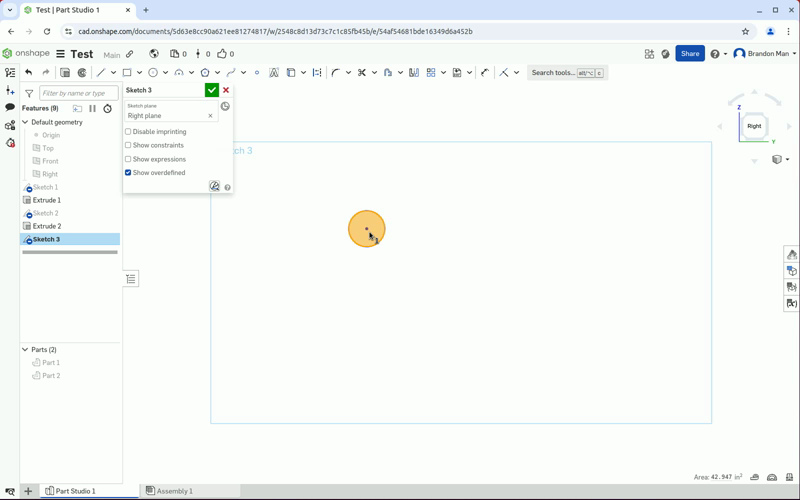
mouse_move(73, 352)
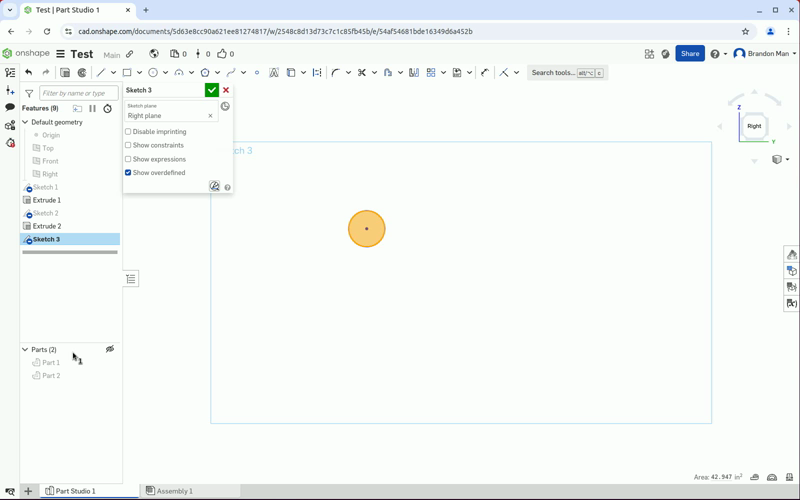
key(shift+y)
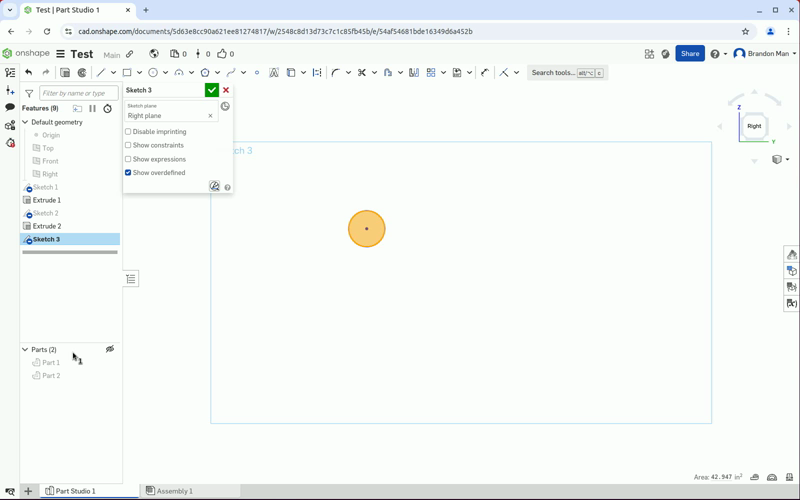
key(shift+e)
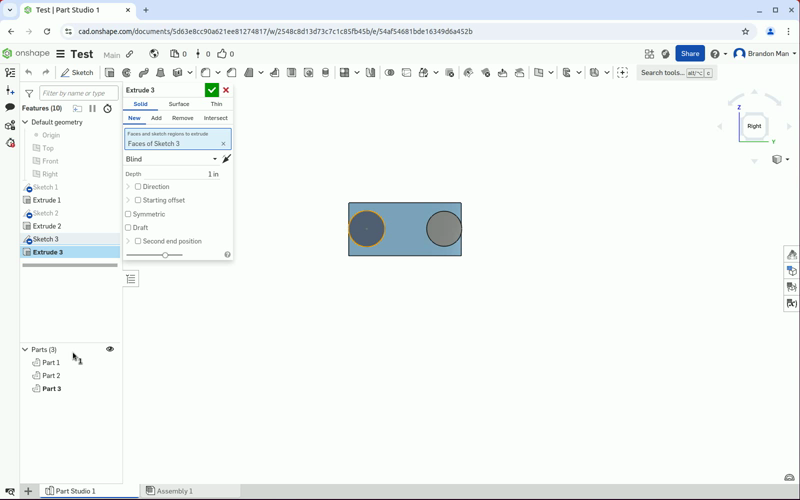
mouse_move(143, 106)
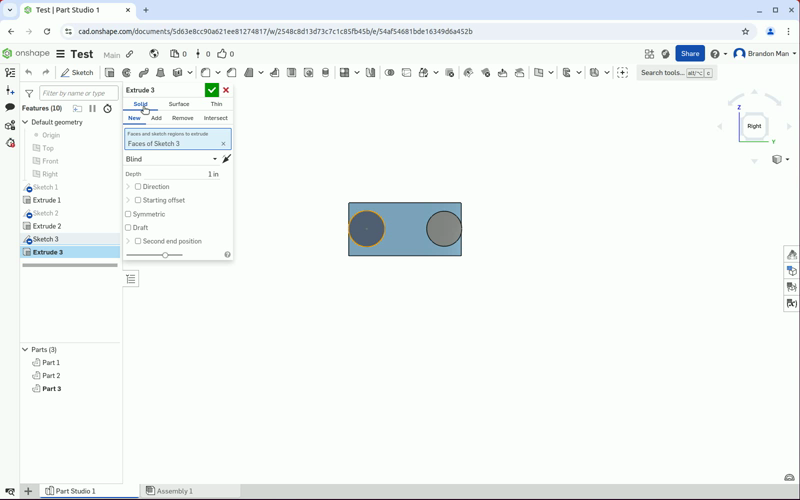
click(143, 106)
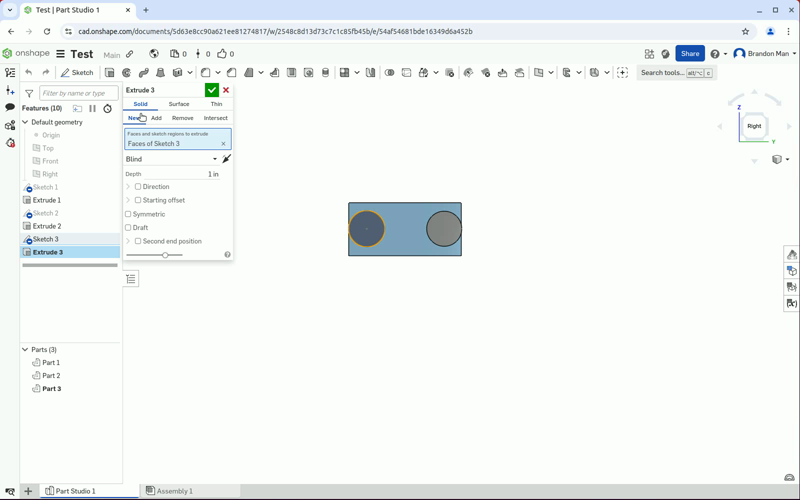
mouse_move(137, 120)
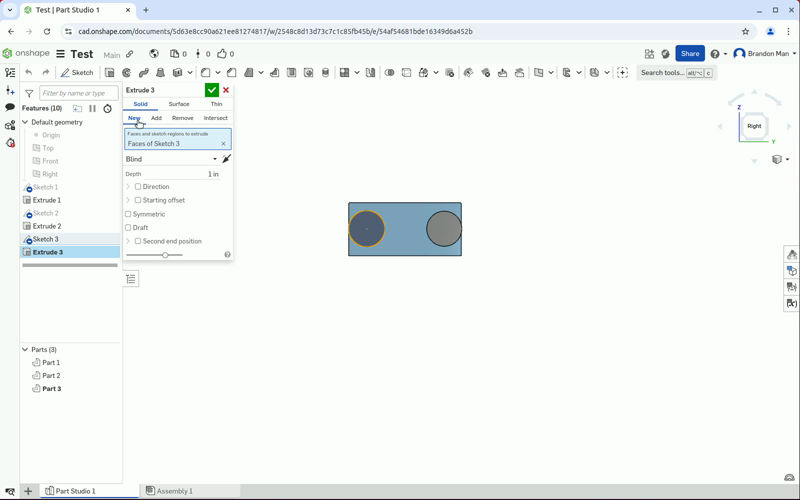
click(137, 120)
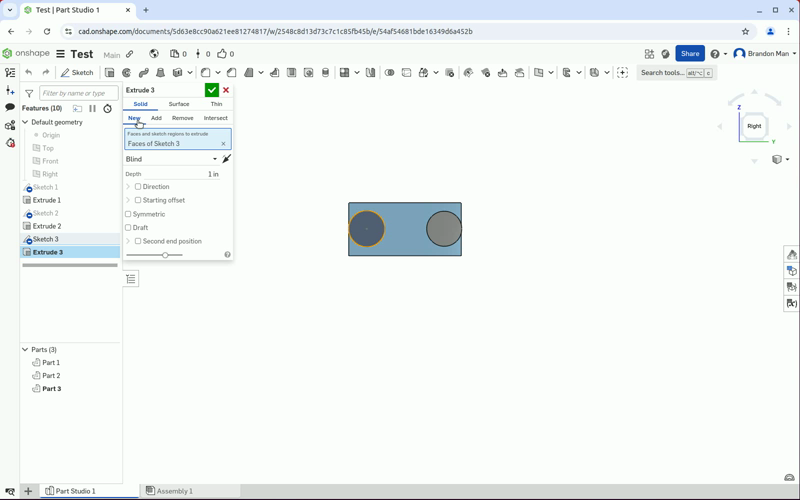
key(tab, 4)
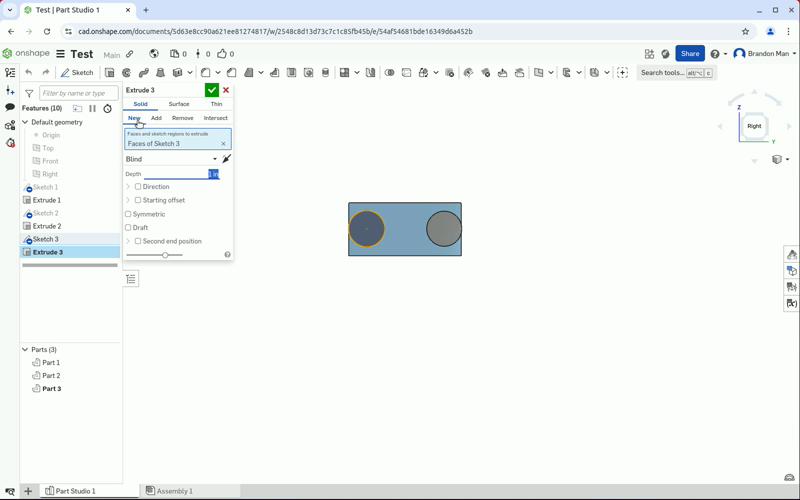
text(2.408)
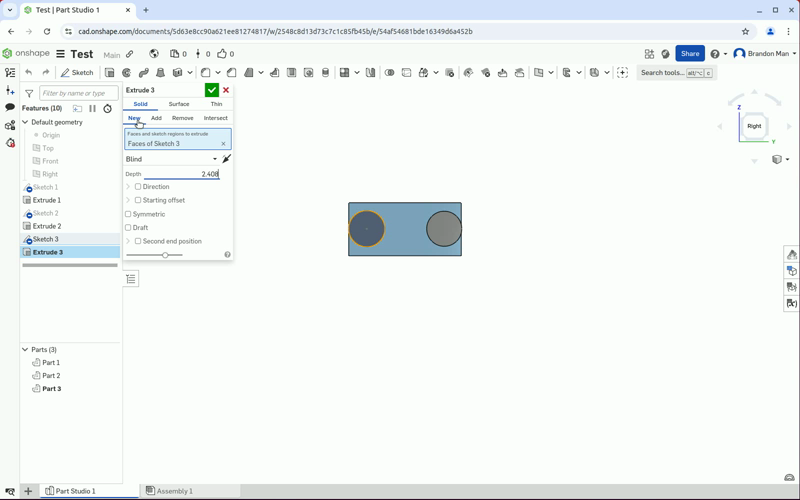
key(tab, 3)
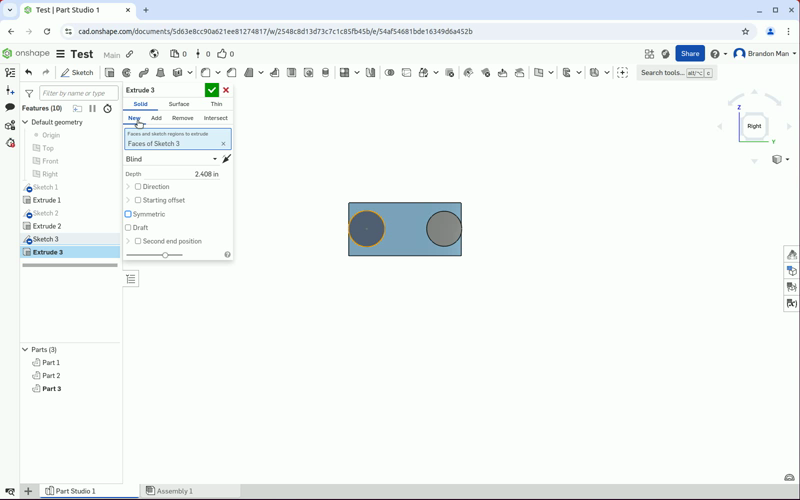
key(space)
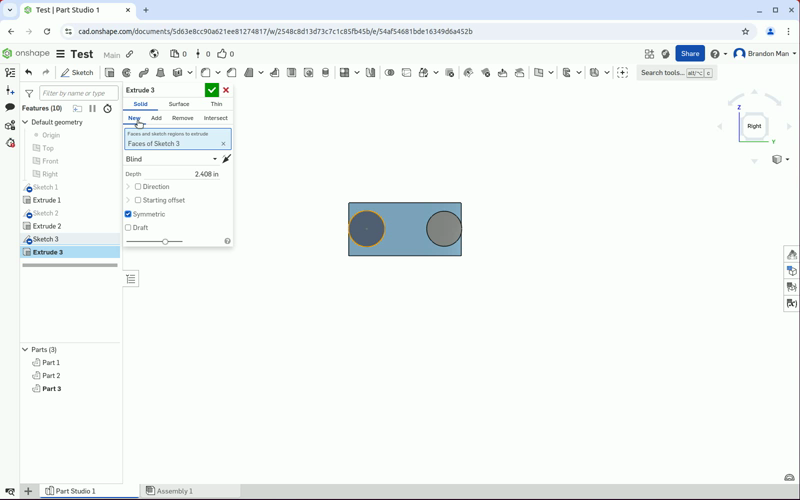
key(enter)
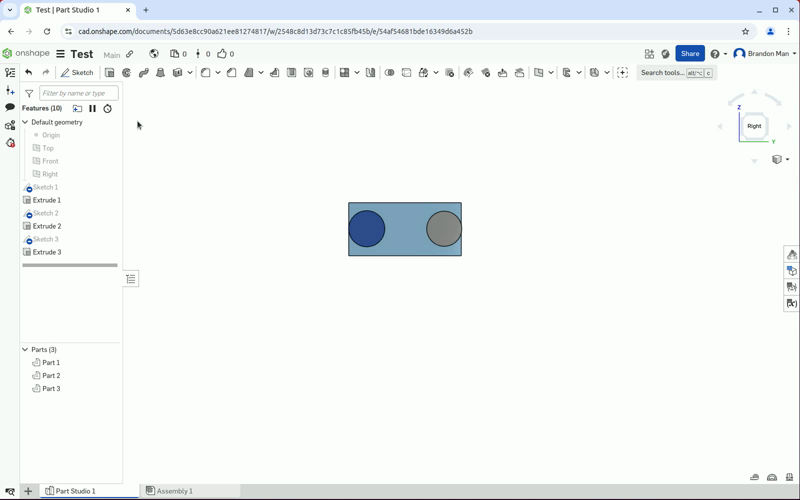
key(shift+h)
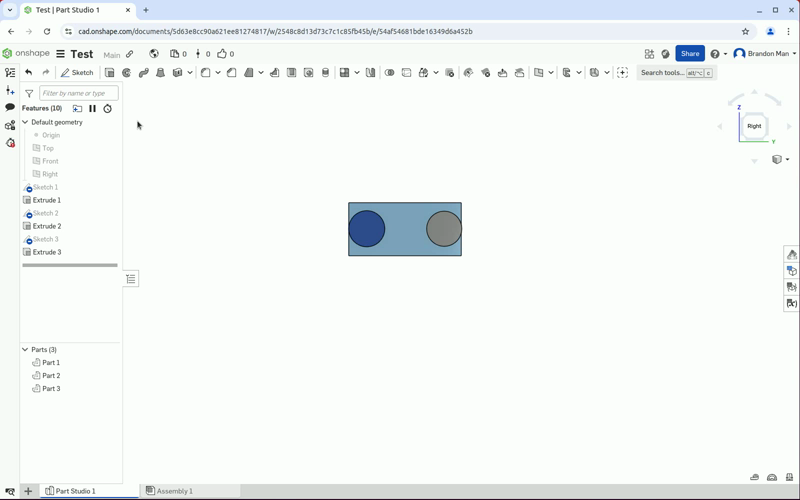
key(shift+h)
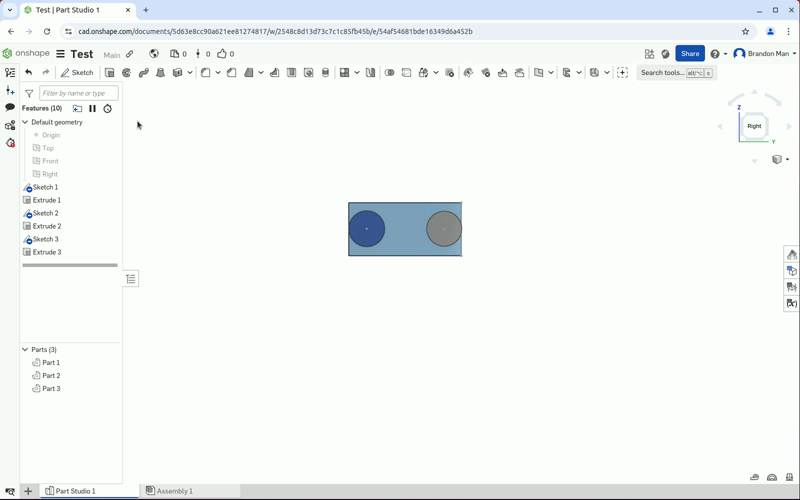
key(shift+7)
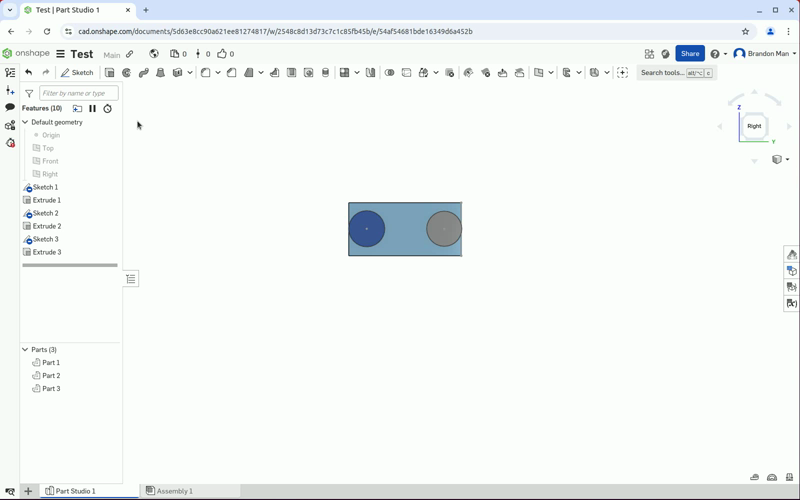
key(right, 2)
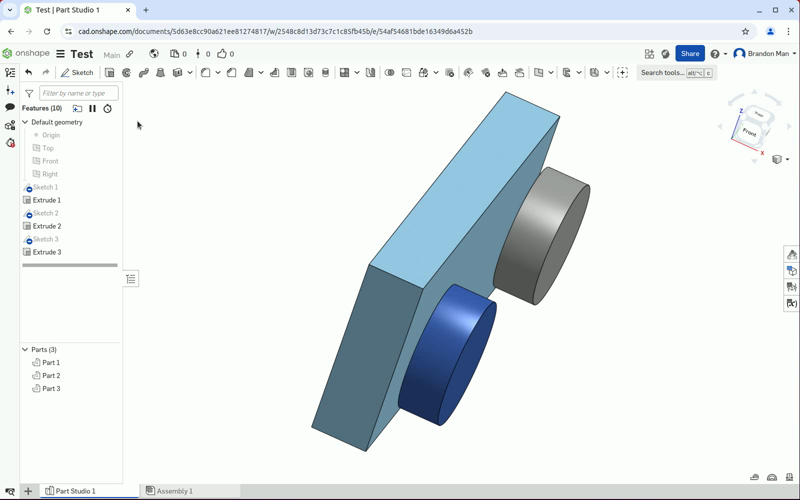
key(down, 2)
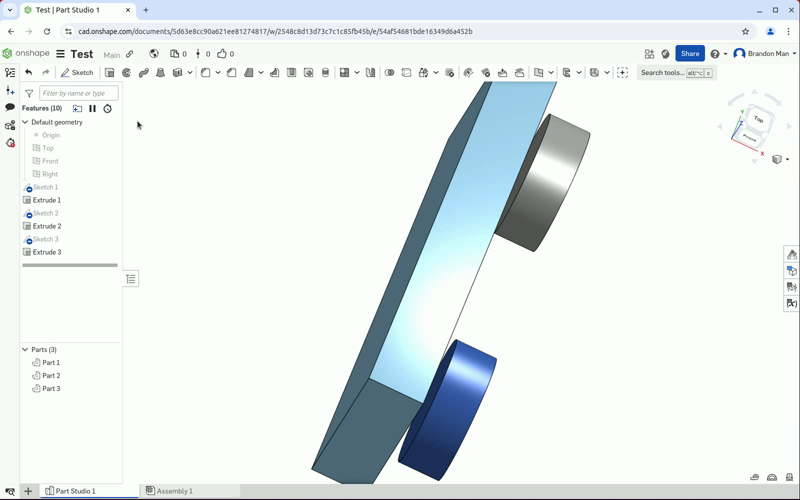
key(up, 2)
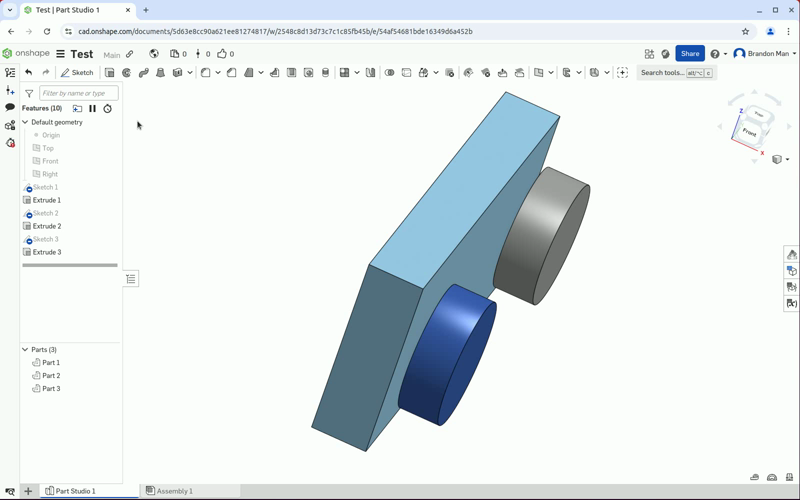
key(left, 2)
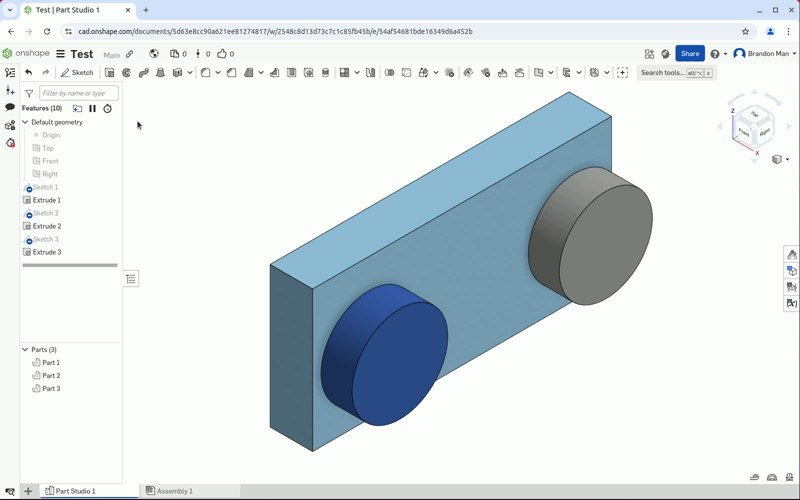
mouse_move(73, 189)
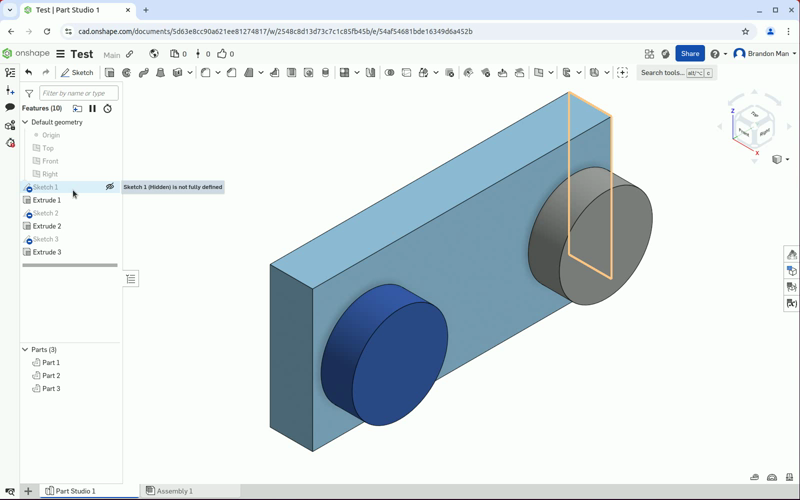
click(73, 189)